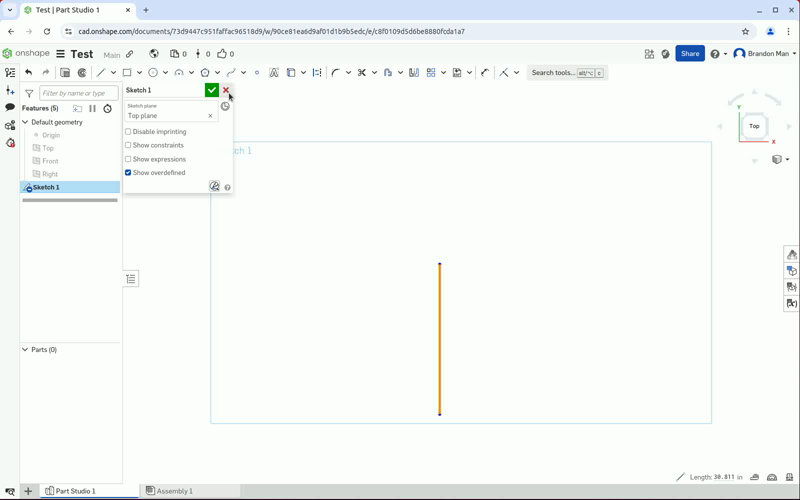
key(shift+h)
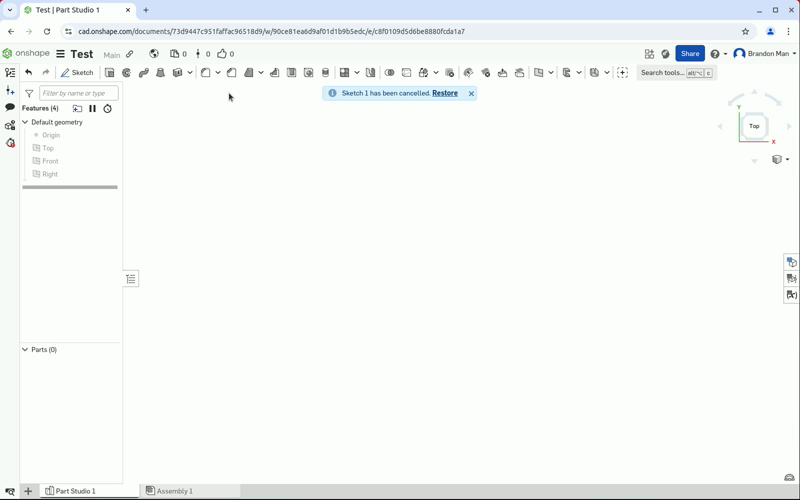
mouse_move(73, 352)
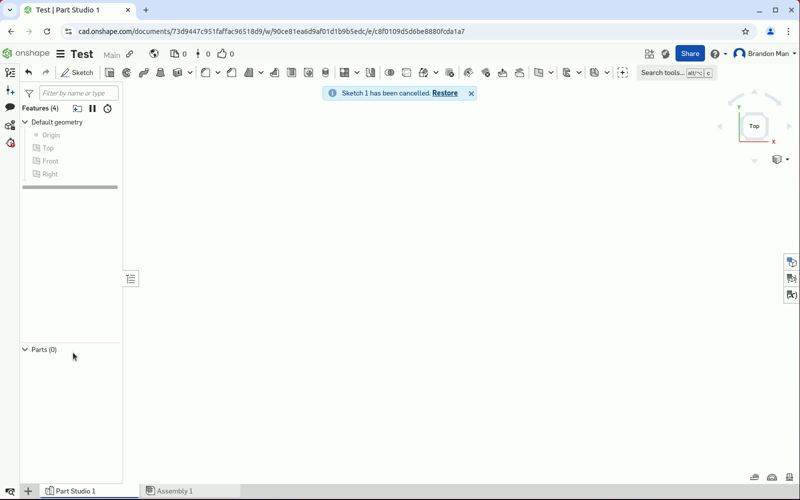
key(y)
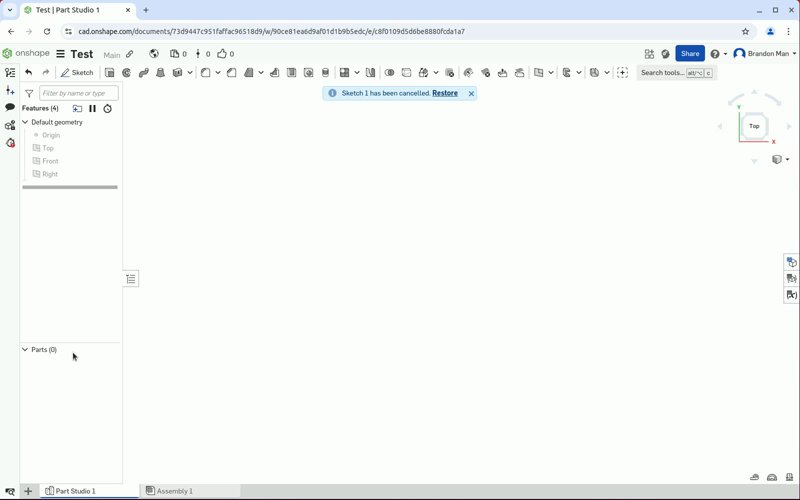
key(shift+p)
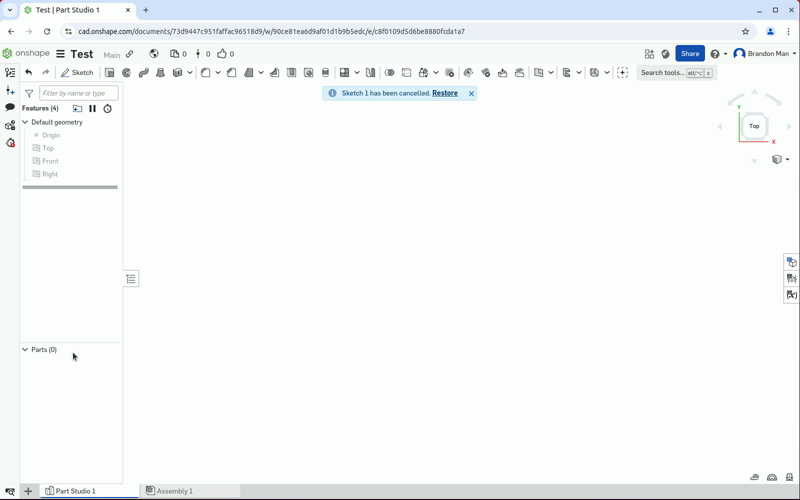
key(space)
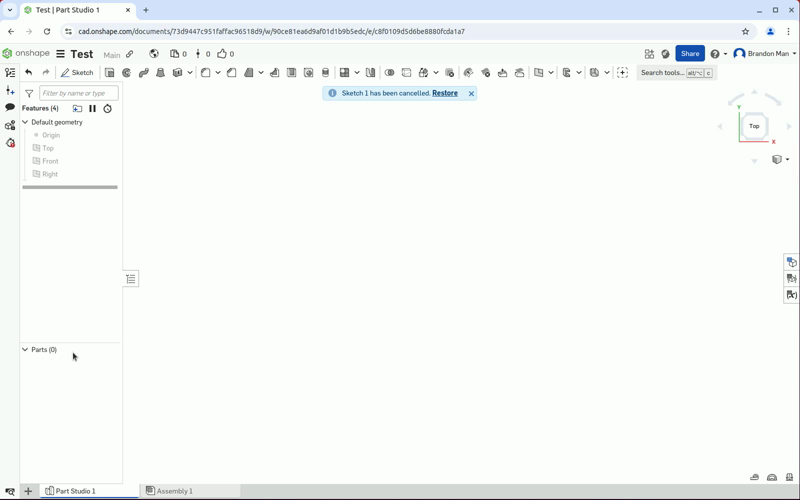
key_down(shift)
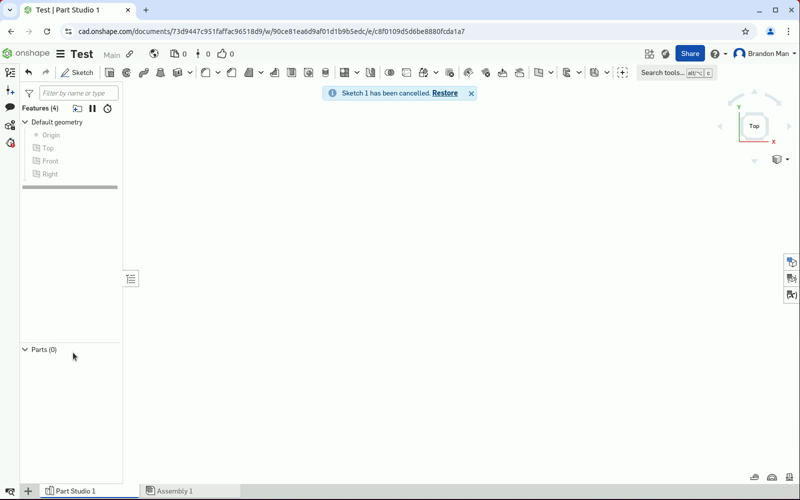
key(up)
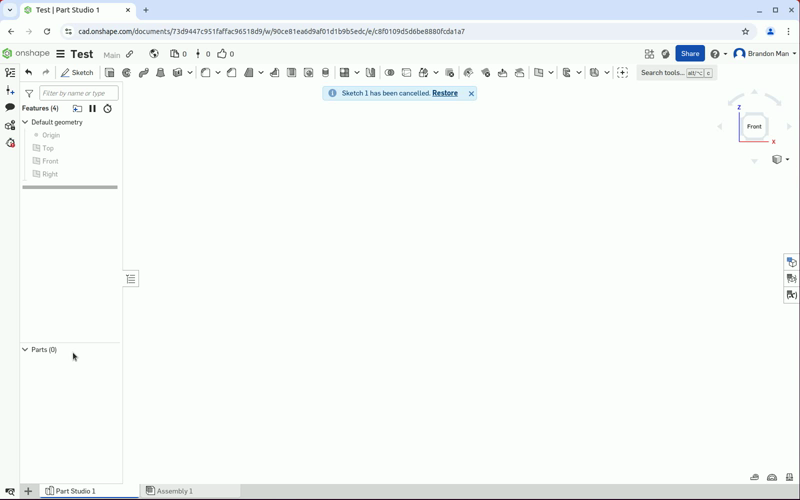
key_up(shift)
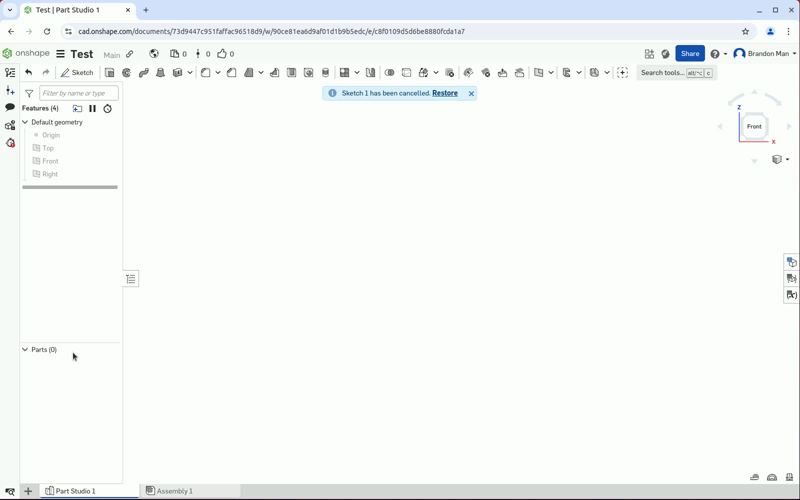
key(space)
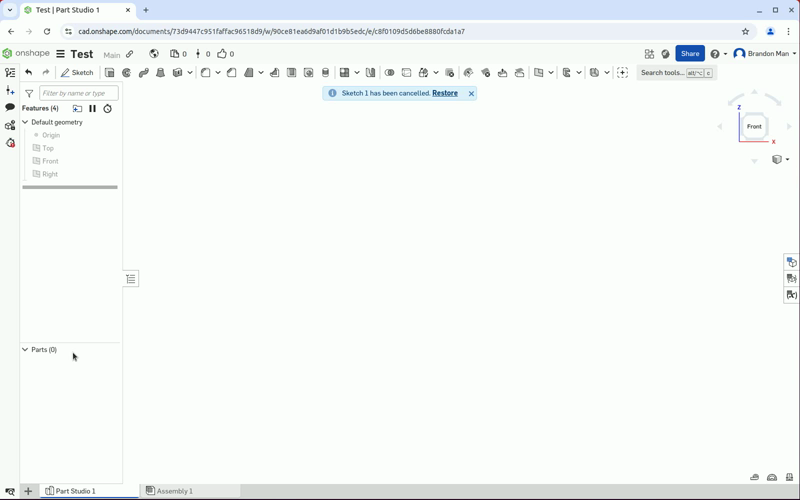
key_down(shift)
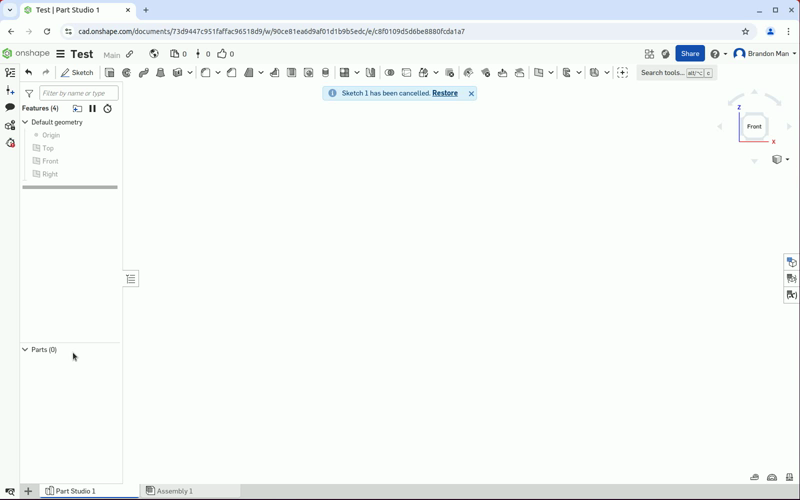
key(left)
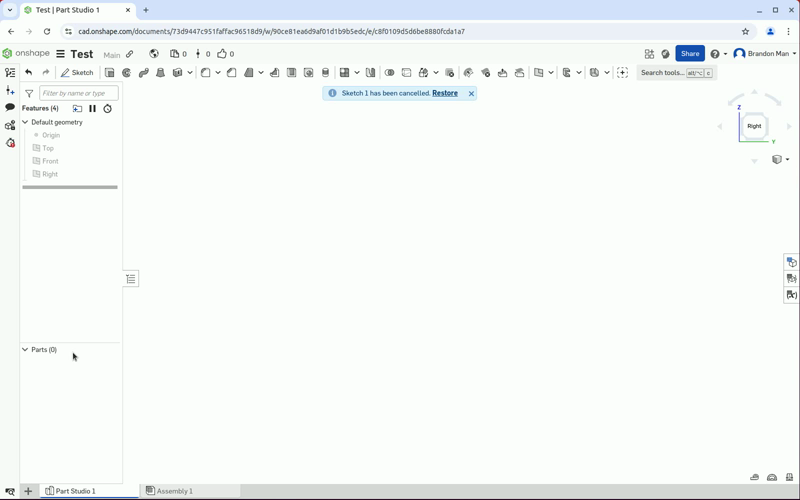
key_up(shift)
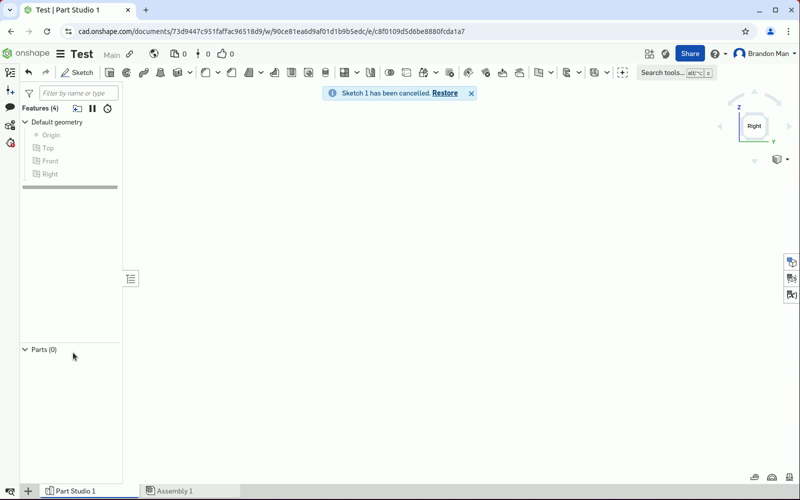
mouse_move(73, 352)
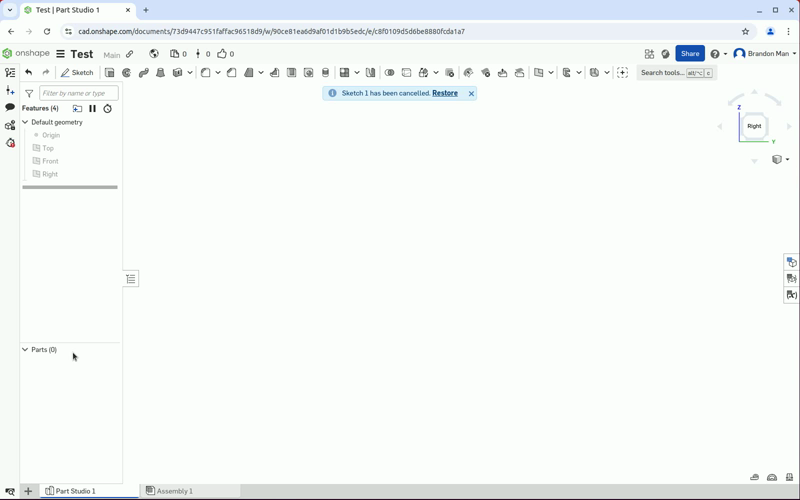
key(shift+y)
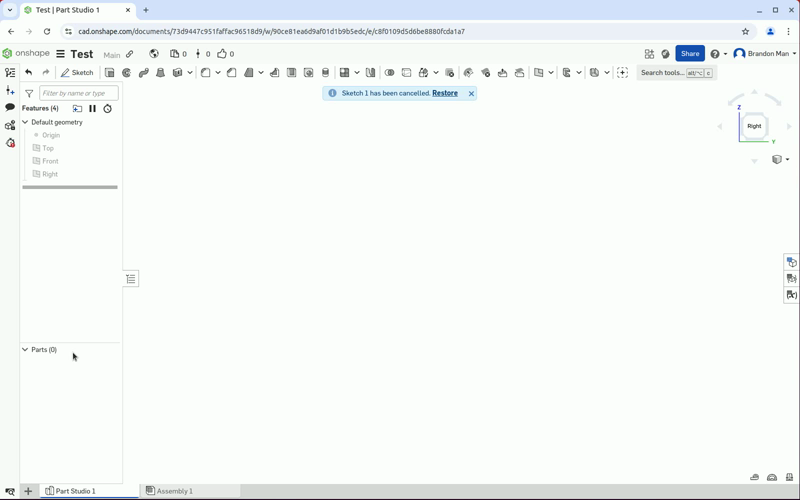
key(shift+s)
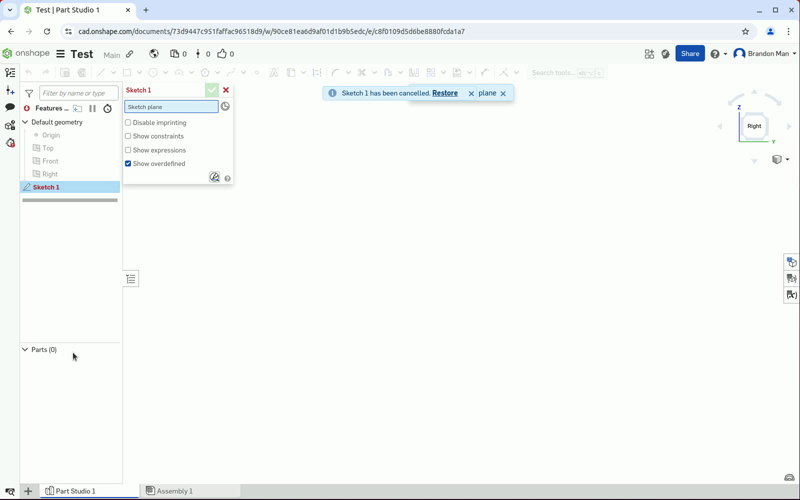
mouse_move(73, 176)
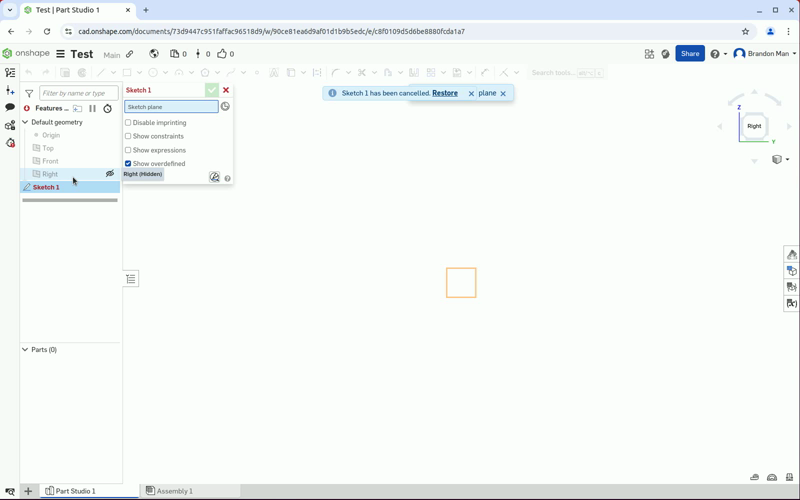
click(73, 176)
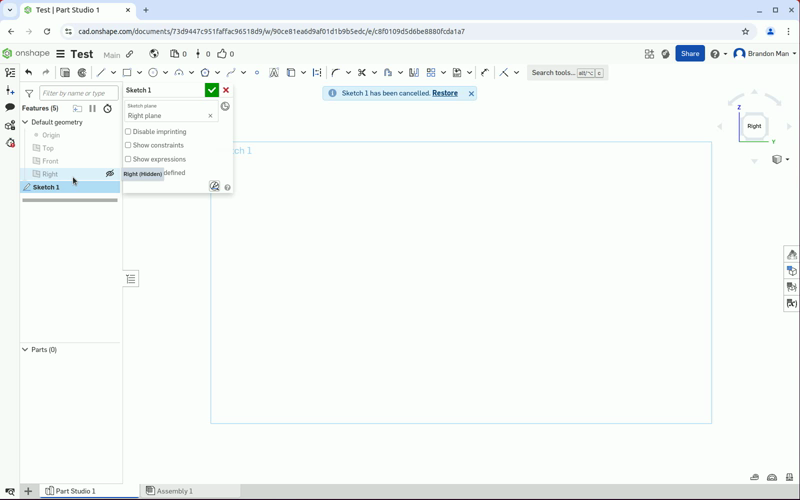
mouse_move(73, 352)
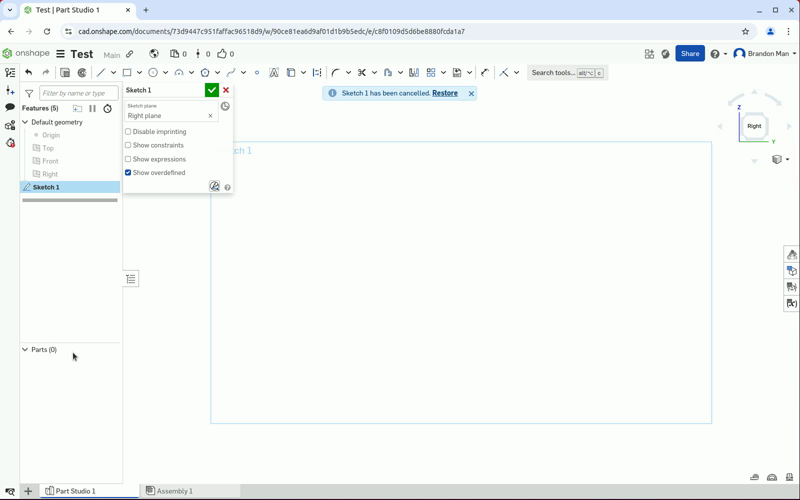
key(y)
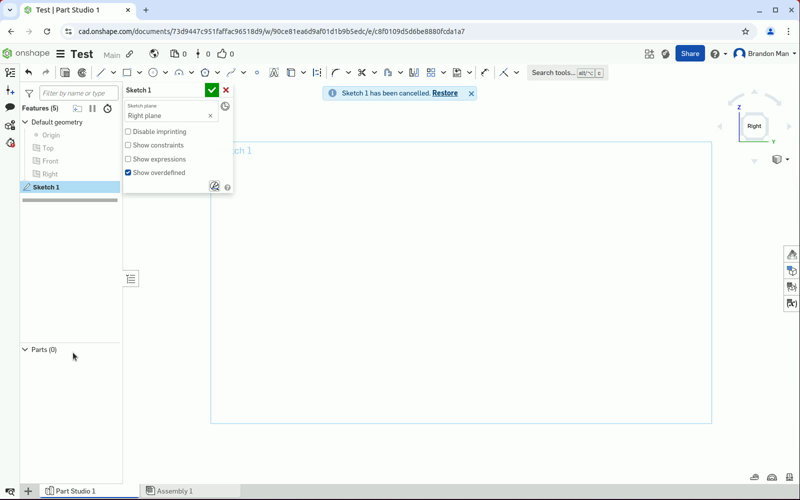
key(l)
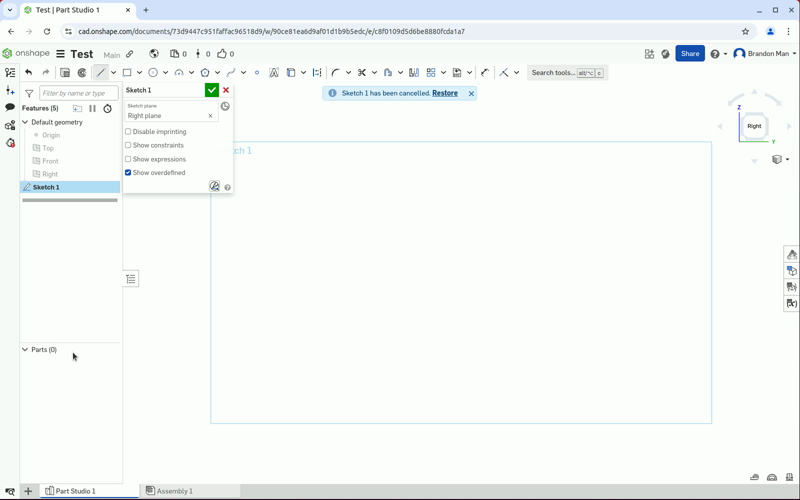
key_down(shift)
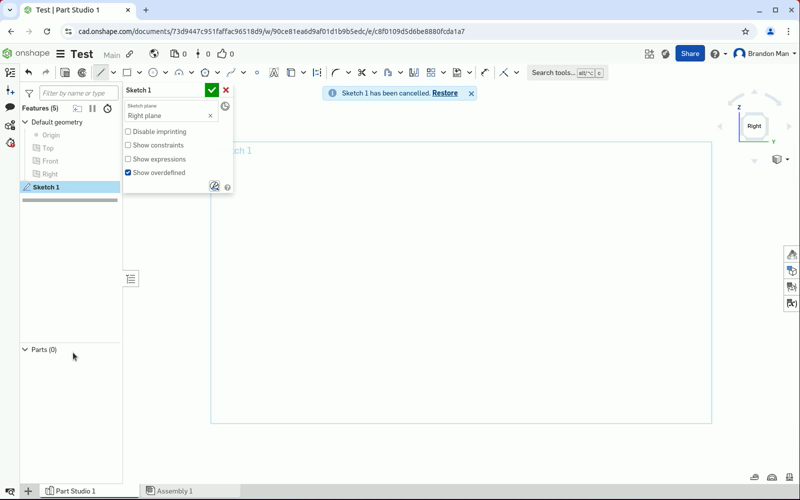
mouse_move(460, 282)
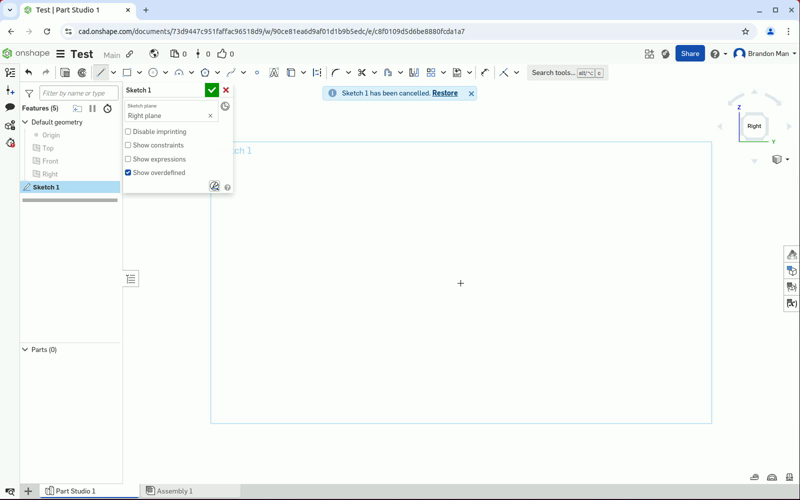
click(460, 282)
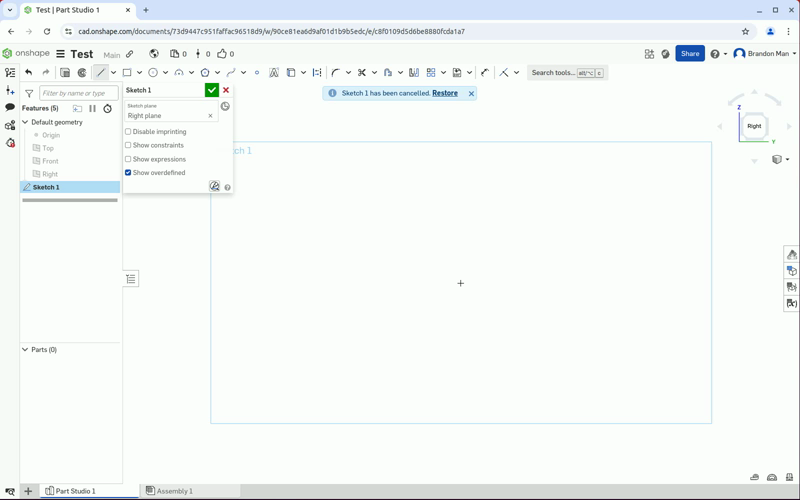
key_up(shift)
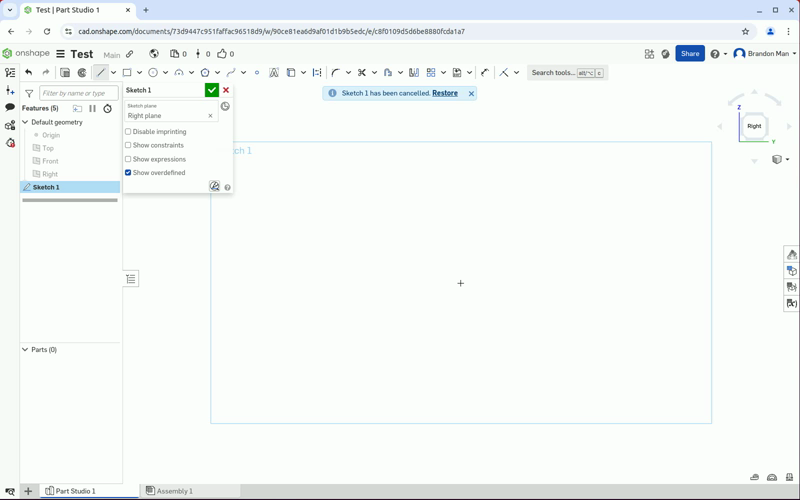
key_down(shift)
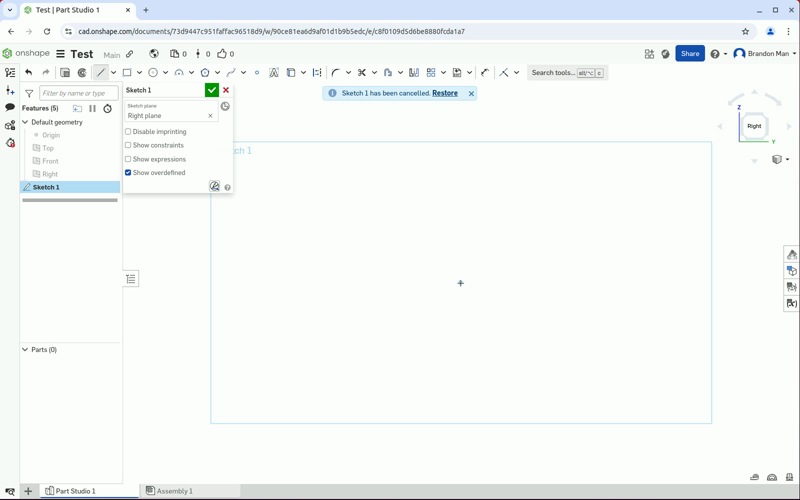
mouse_move(567, 282)
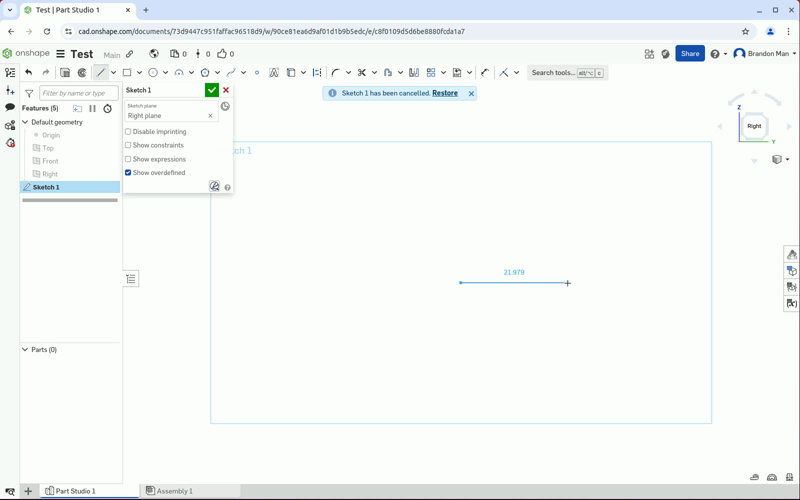
click(567, 282)
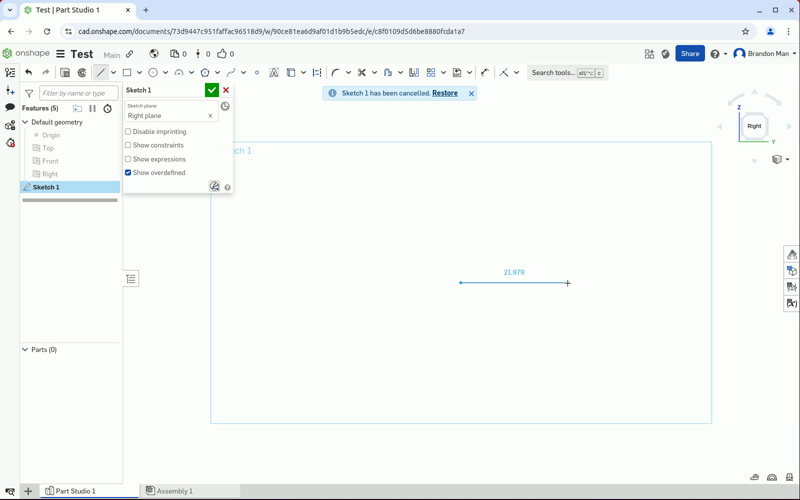
key_up(shift)
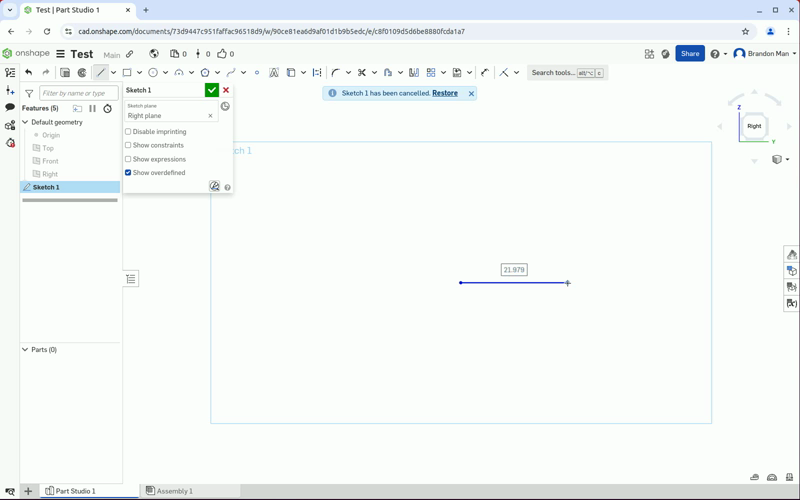
key_down(shift)
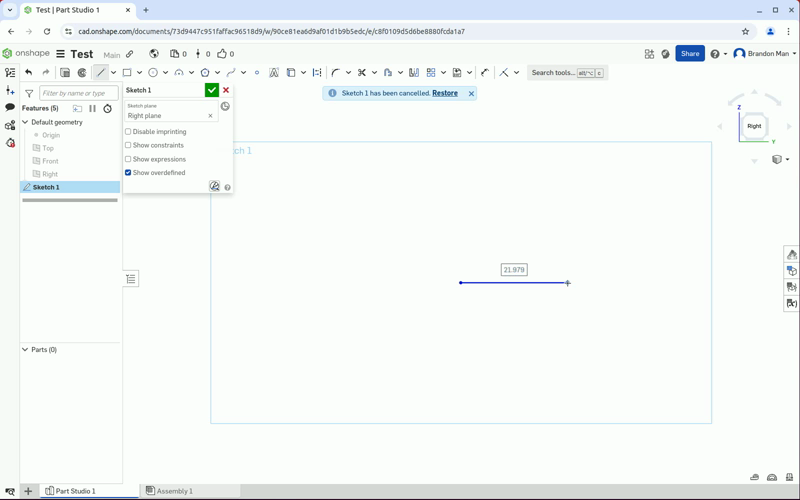
mouse_move(589, 282)
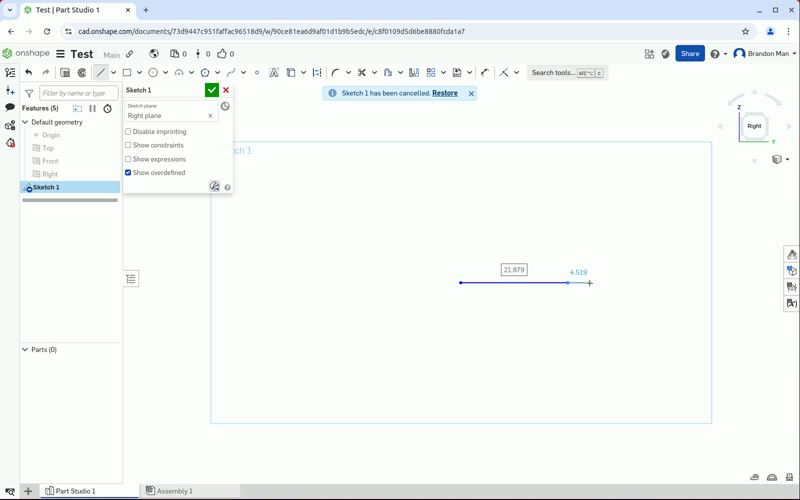
mouse_move(567, 250)
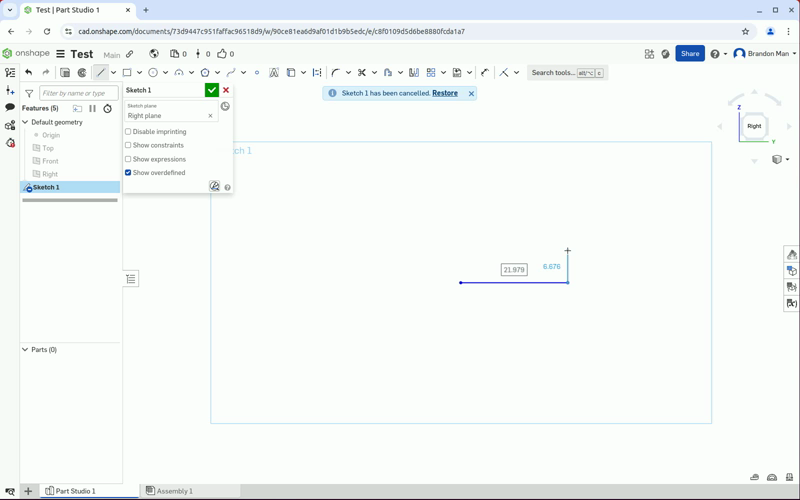
click(567, 250)
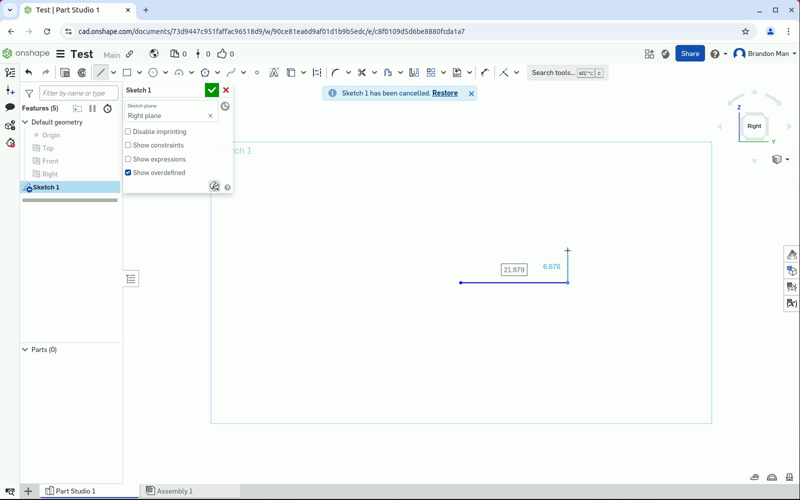
key_up(shift)
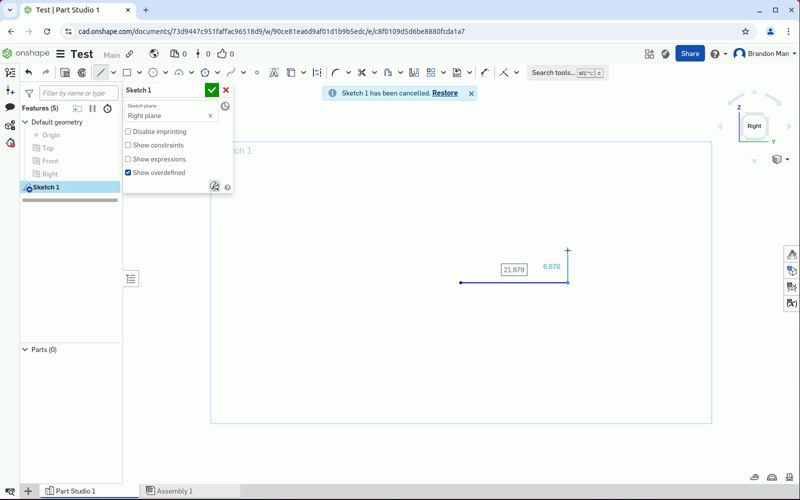
key_down(shift)
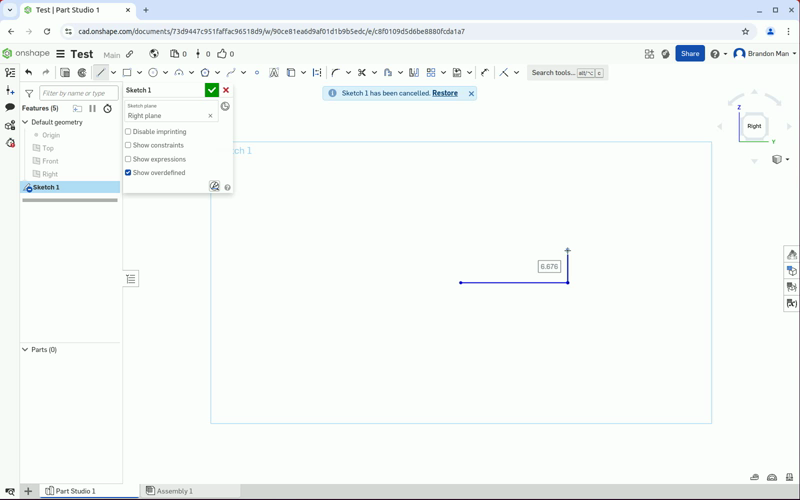
mouse_move(460, 250)
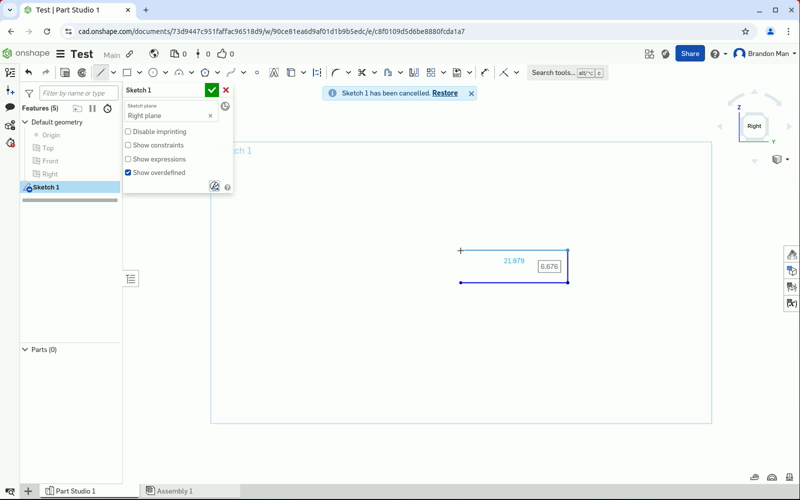
click(460, 250)
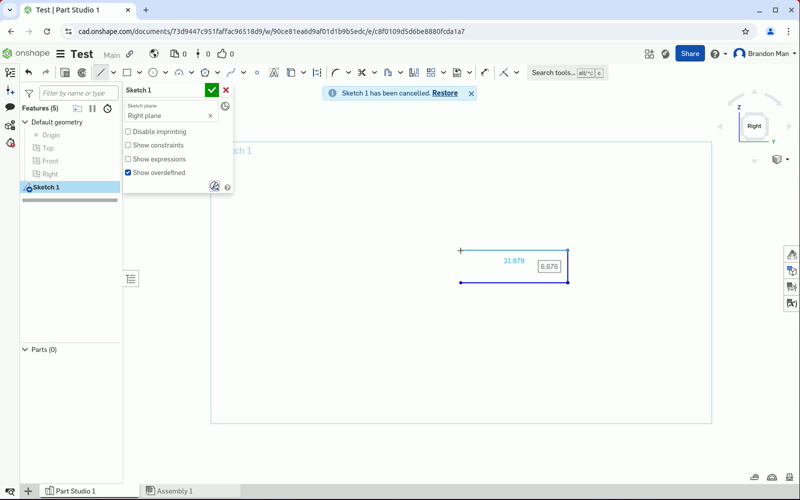
key_up(shift)
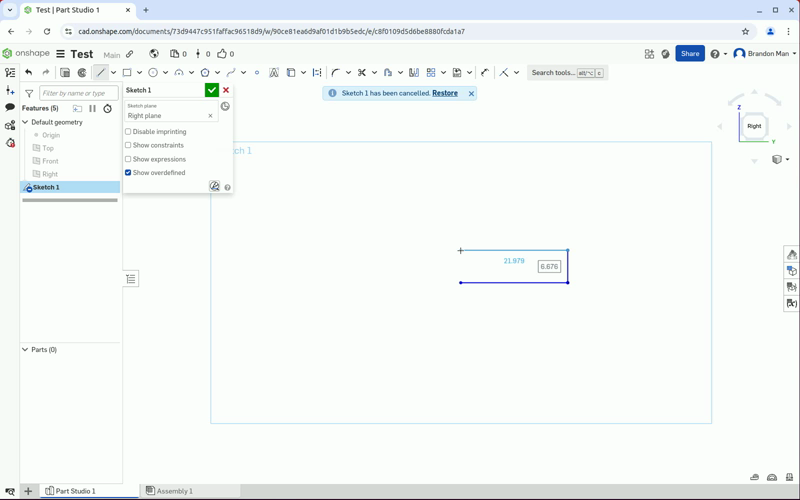
mouse_move(490, 250)
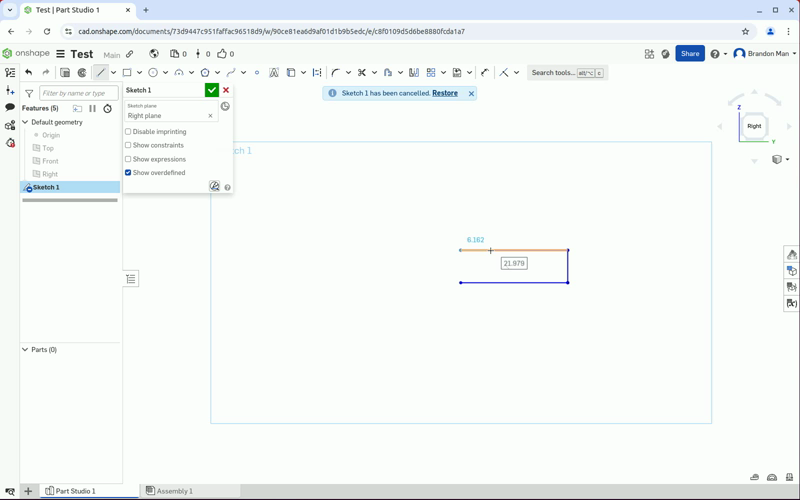
key_down(shift)
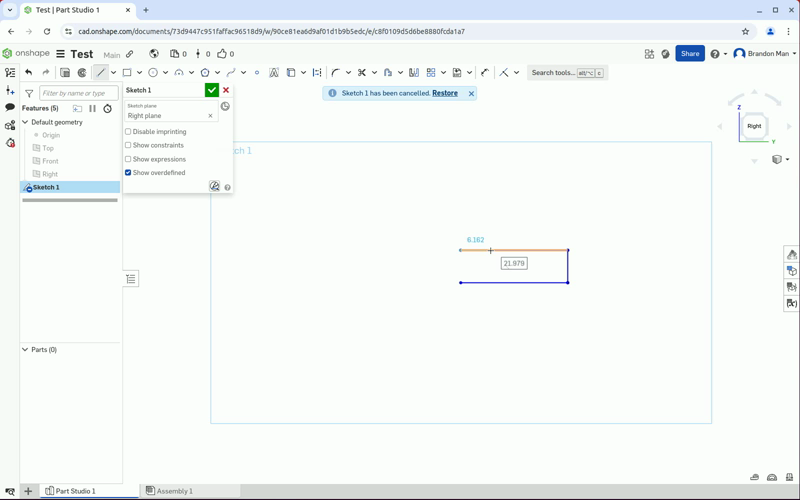
mouse_move(460, 282)
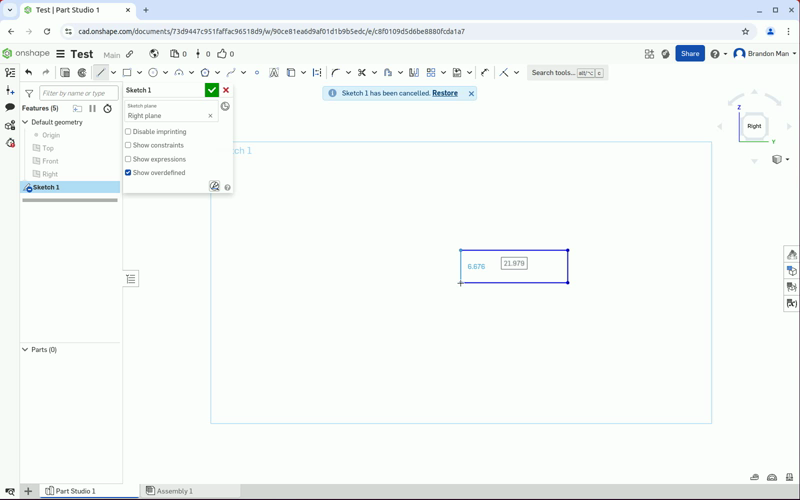
key_up(shift)
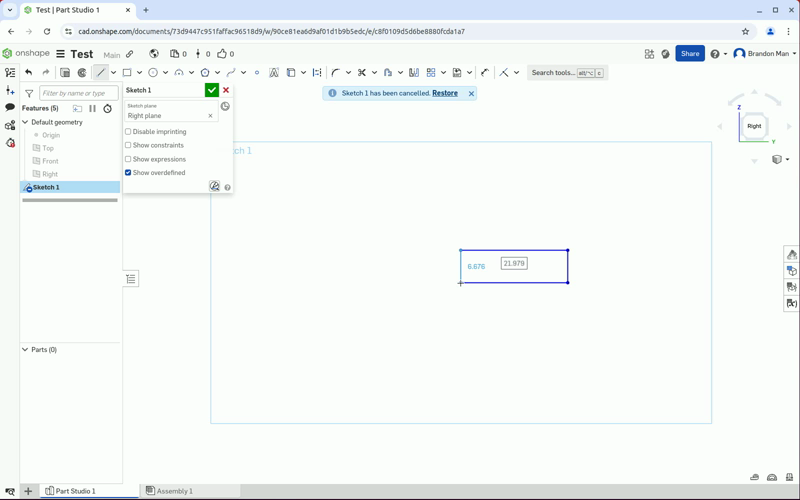
click(460, 282)
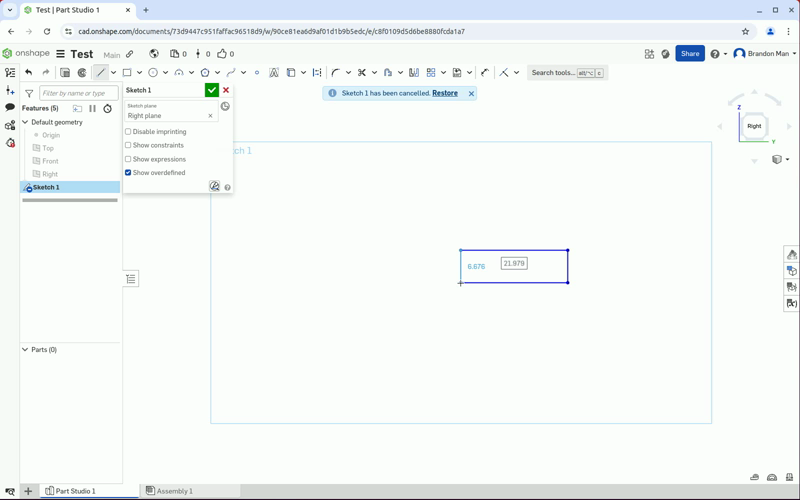
key(esc)
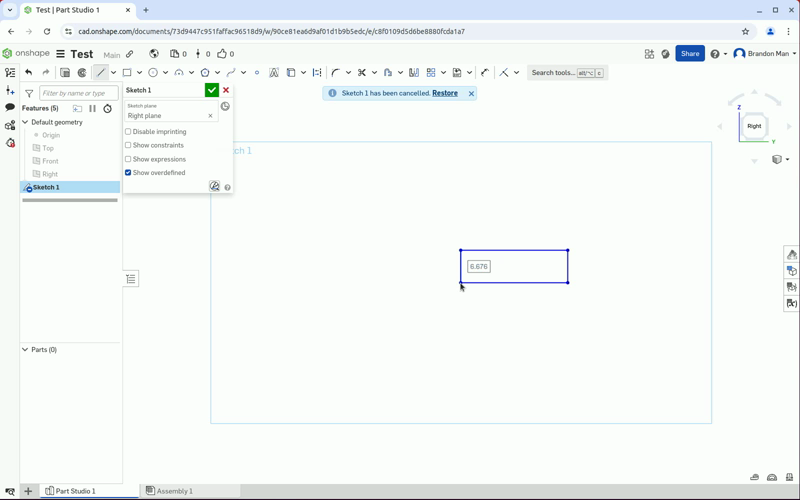
mouse_move(523, 277)
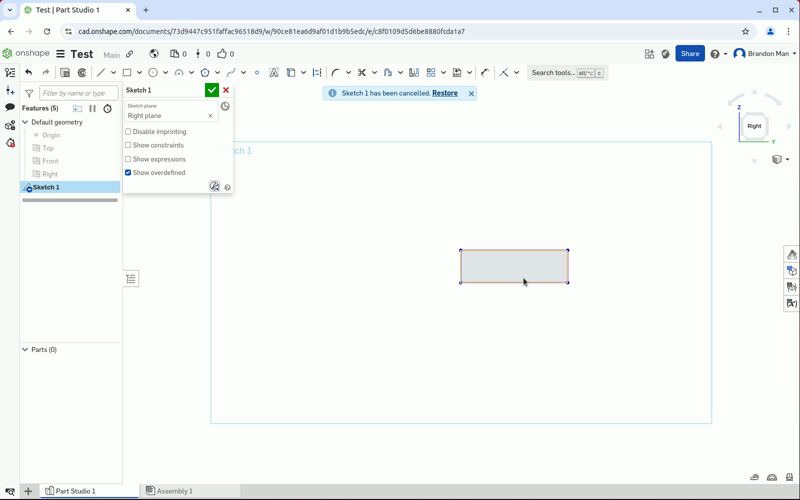
click(523, 277)
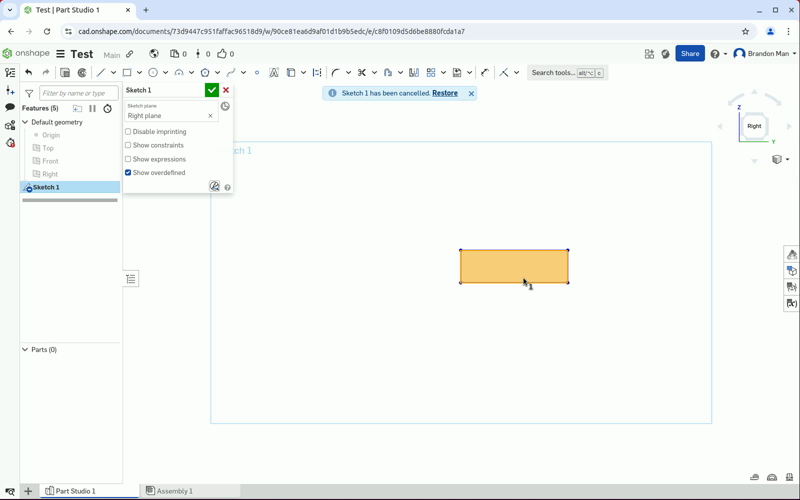
mouse_move(73, 352)
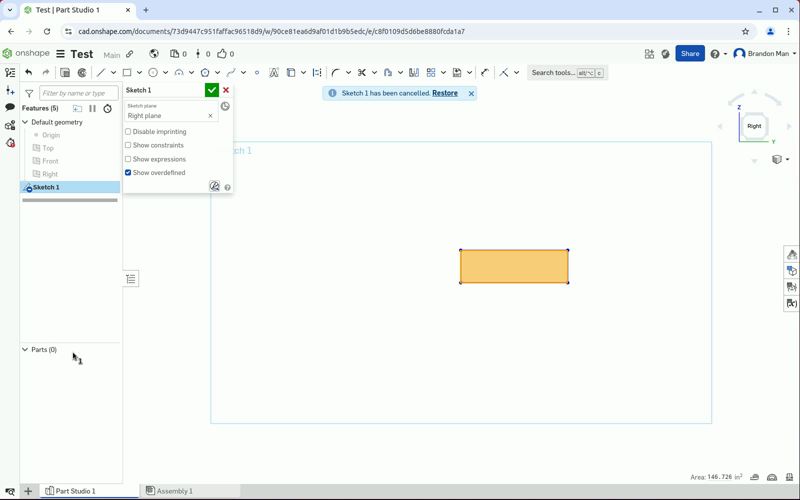
key(shift+y)
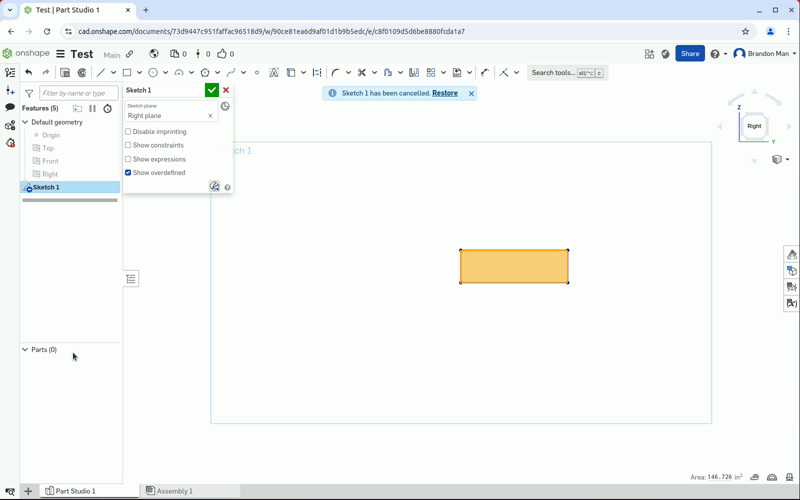
key(shift+e)
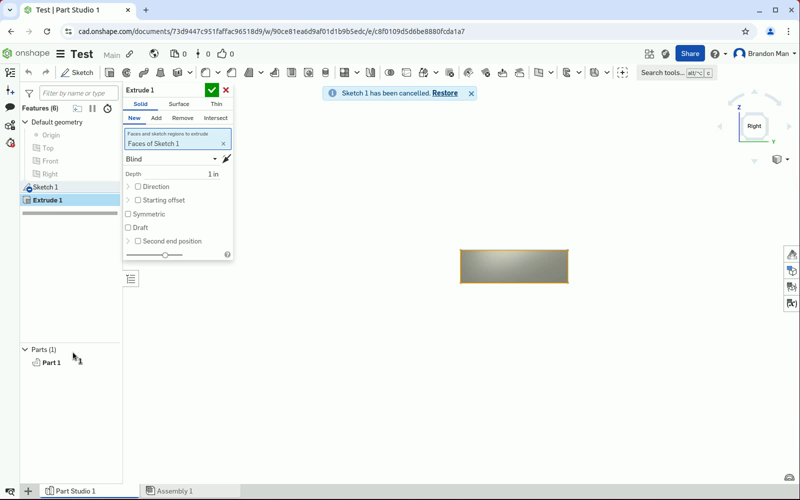
mouse_move(143, 106)
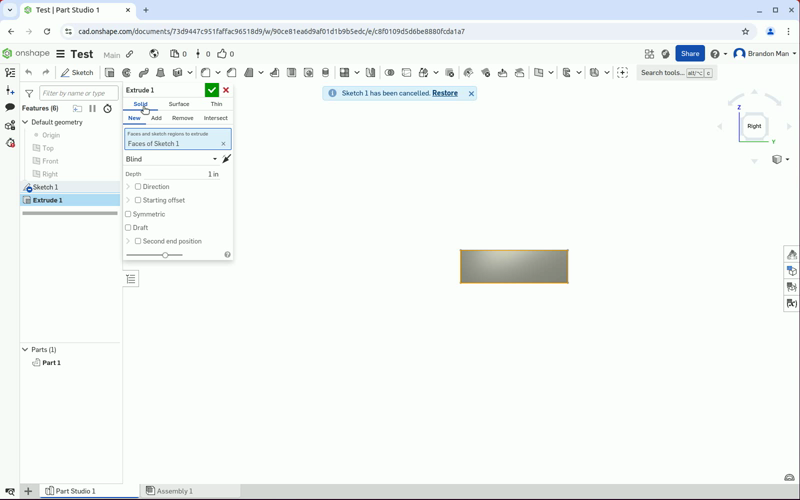
click(143, 106)
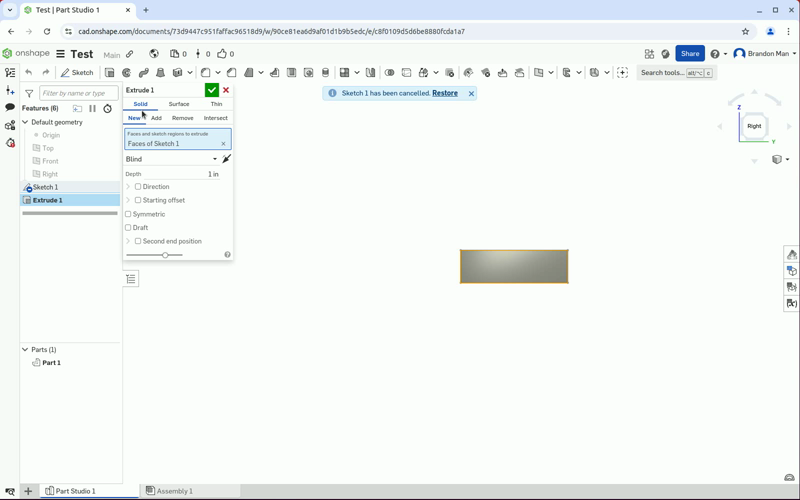
mouse_move(137, 120)
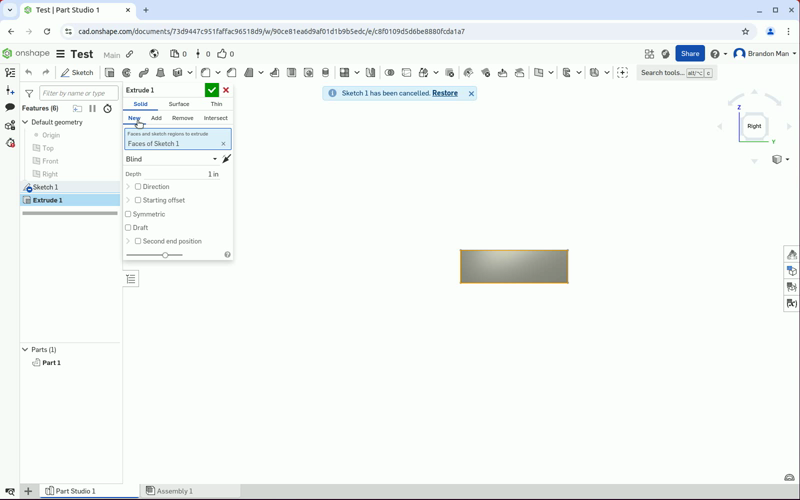
click(137, 120)
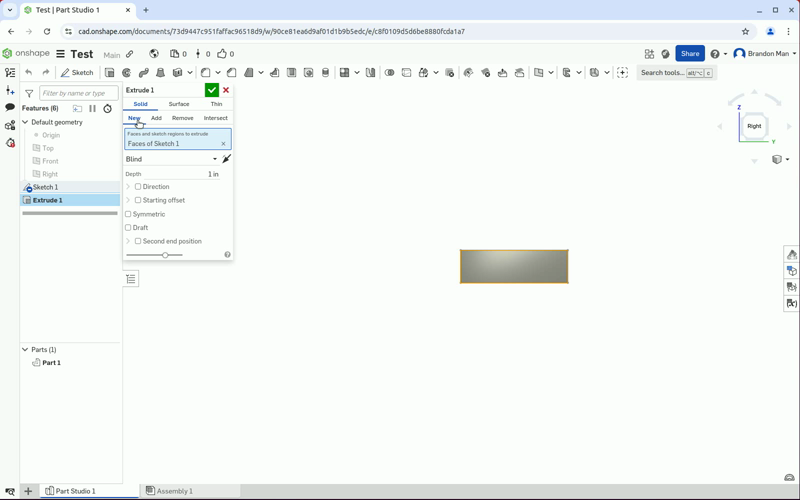
key(tab, 4)
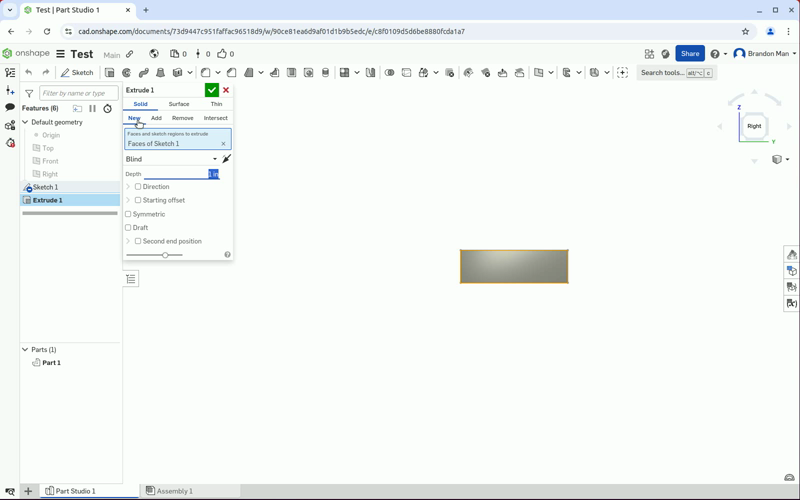
text(0.963)
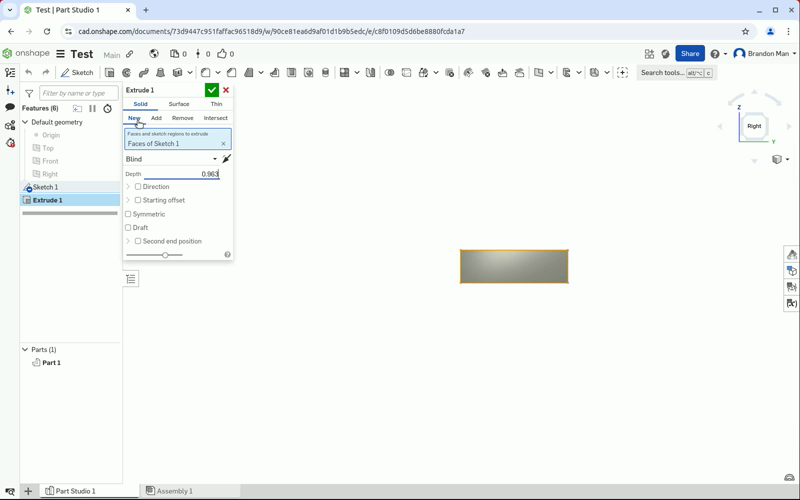
key(enter)
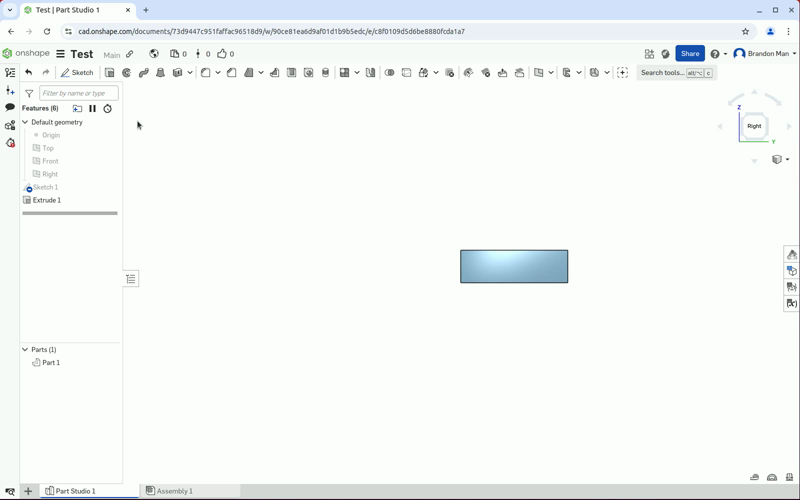
key(shift+h)
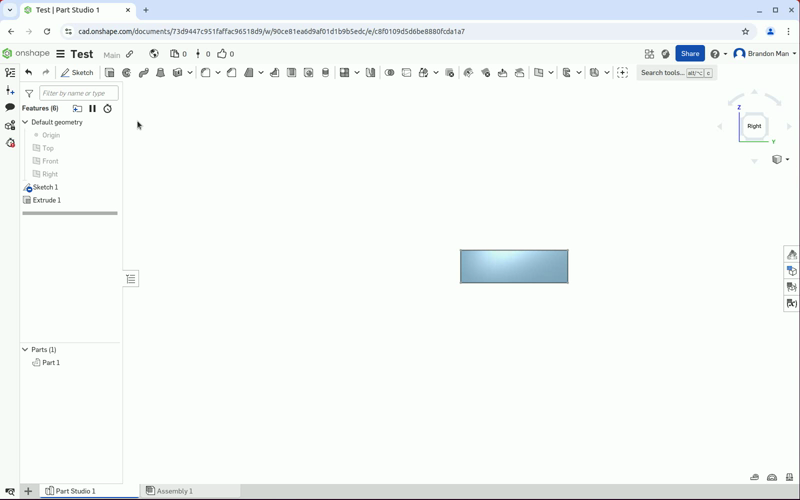
key(shift+h)
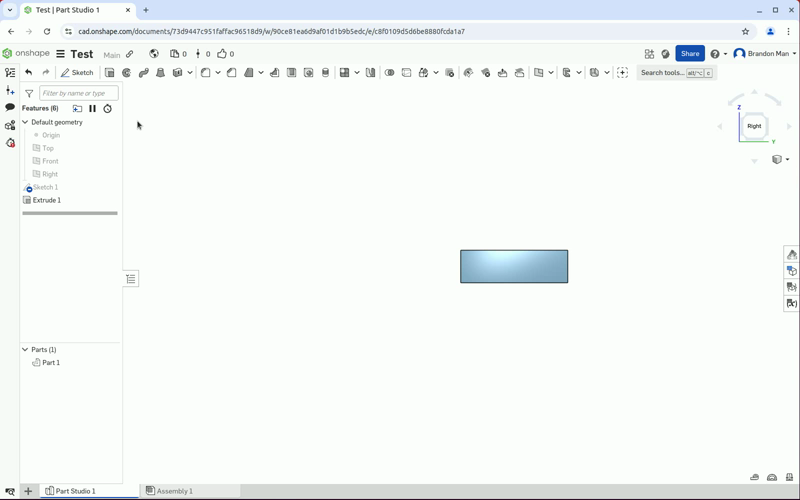
mouse_move(73, 189)
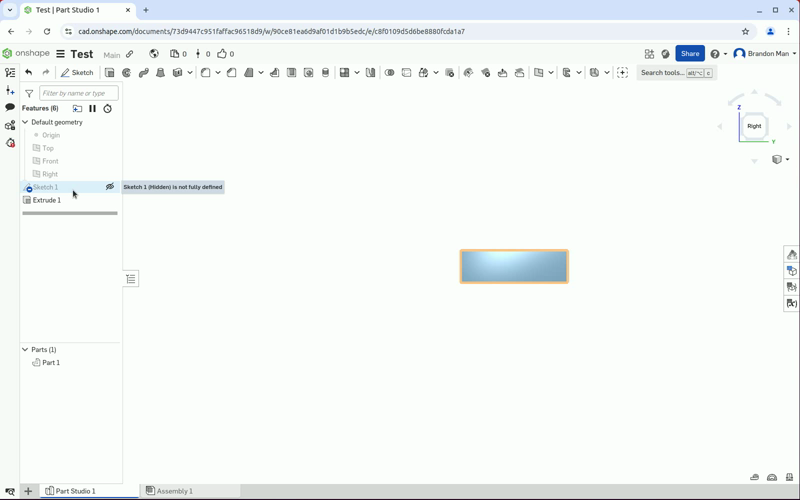
click(73, 189)
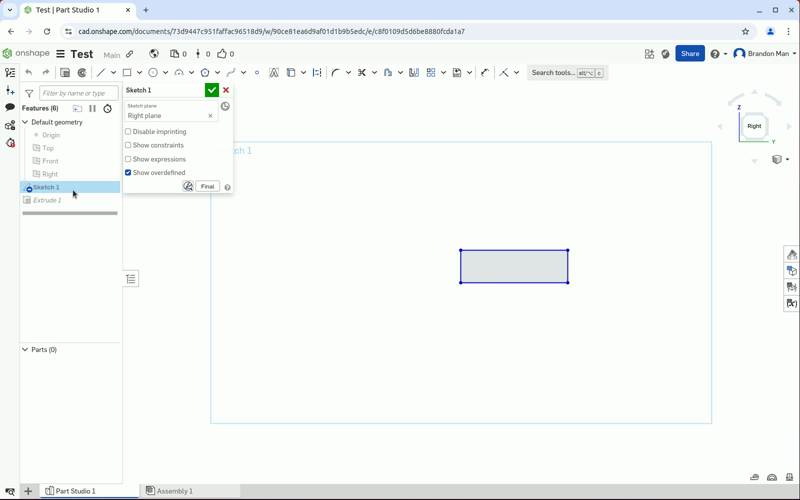
mouse_move(229, 92)
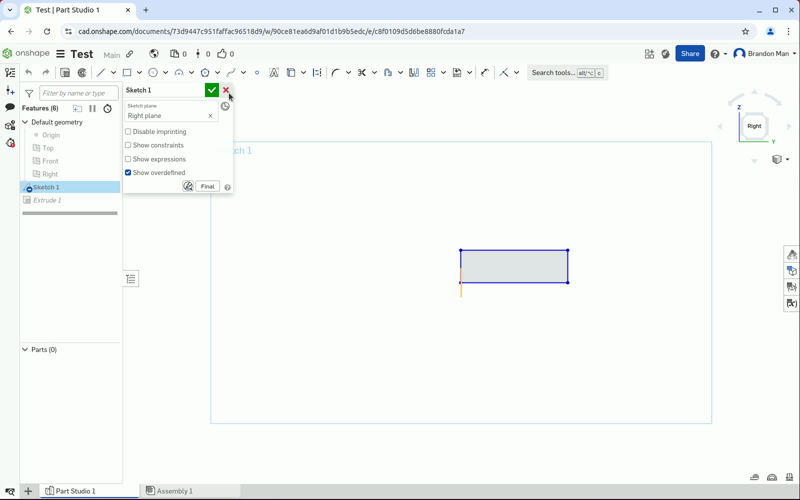
click(229, 92)
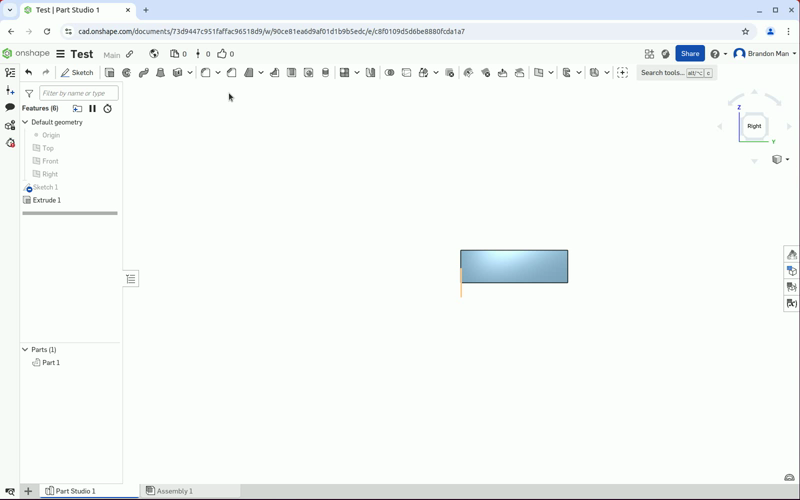
mouse_move(73, 352)
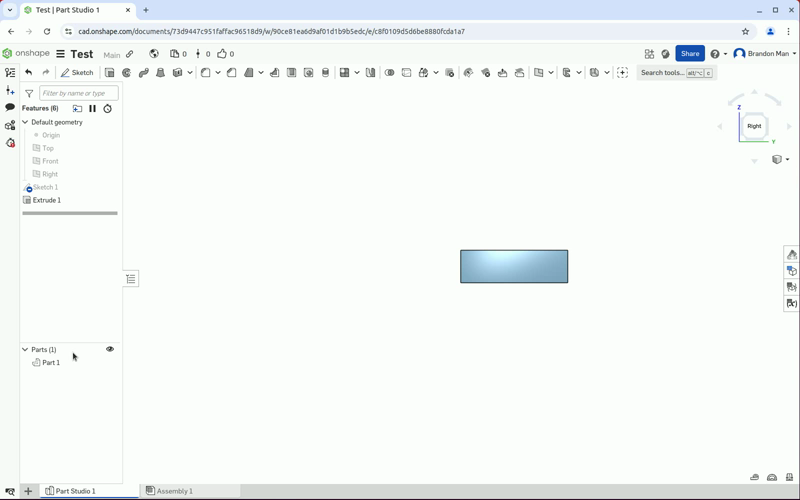
key(y)
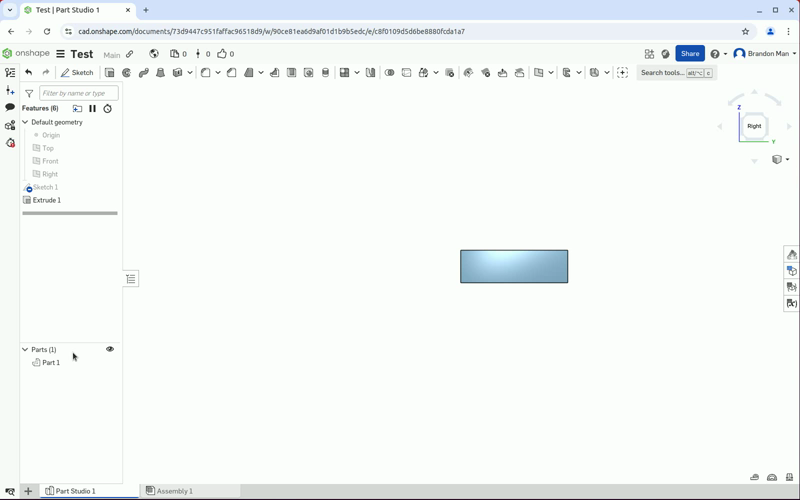
key(shift+p)
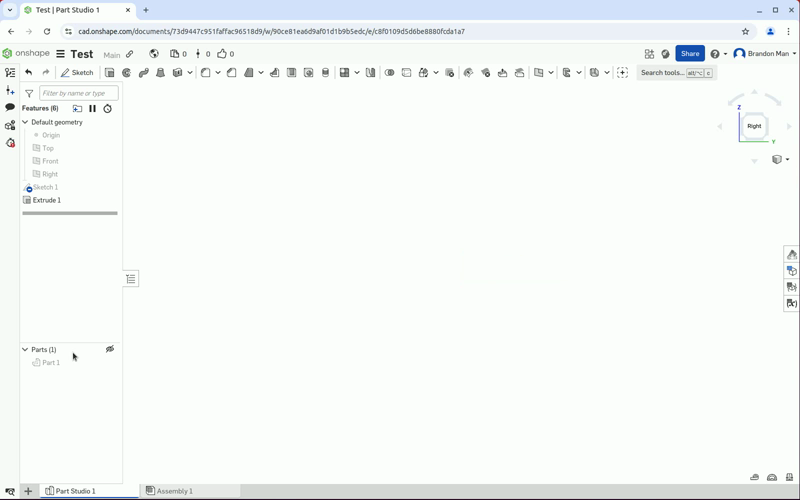
key(space)
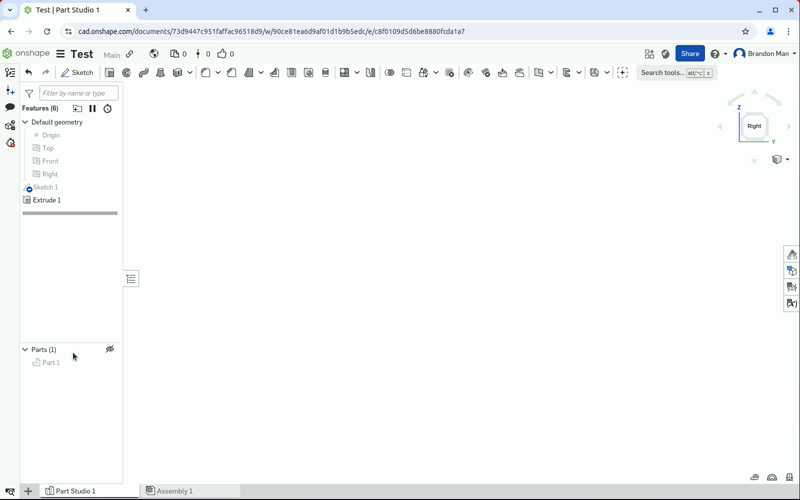
key_down(shift)
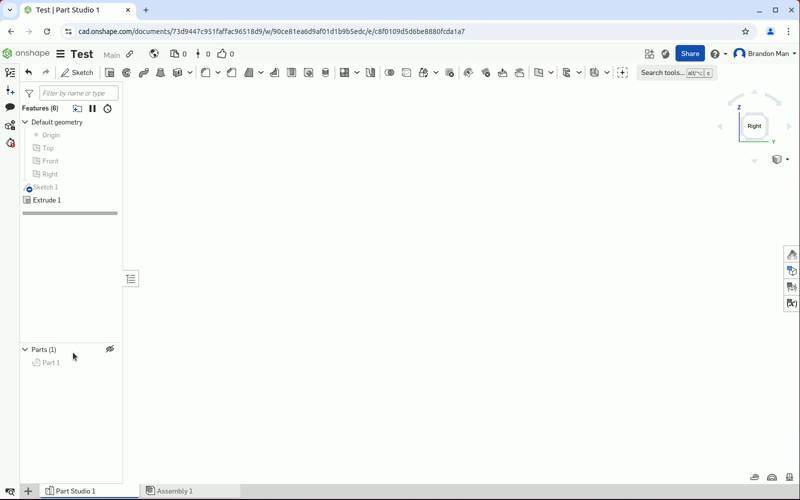
key(right)
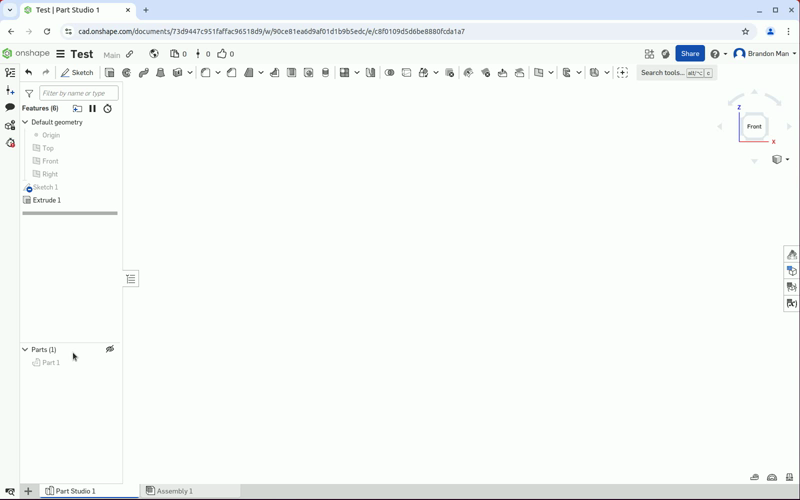
key_up(shift)
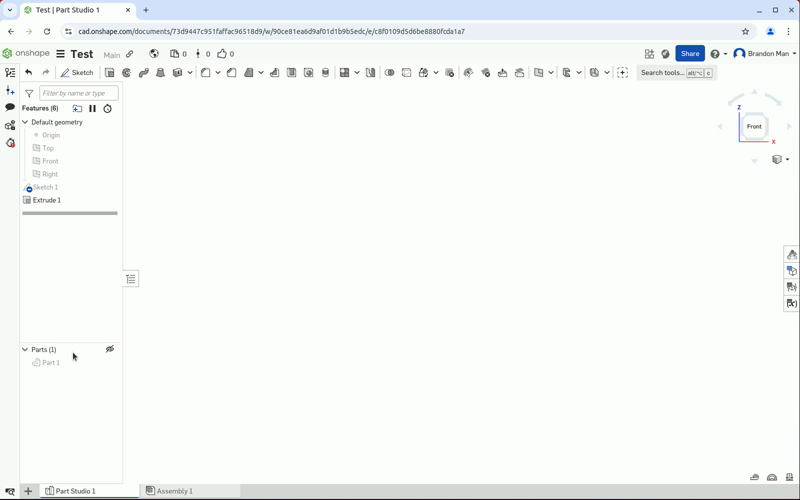
mouse_move(73, 352)
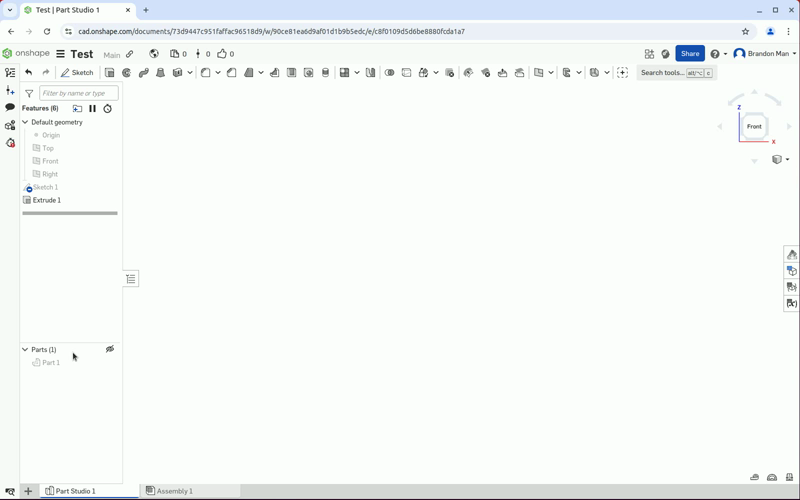
key(shift+y)
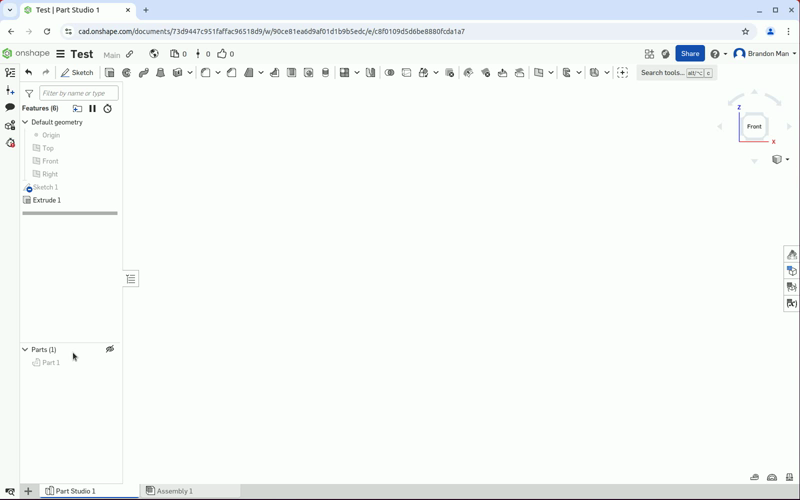
key(shift+s)
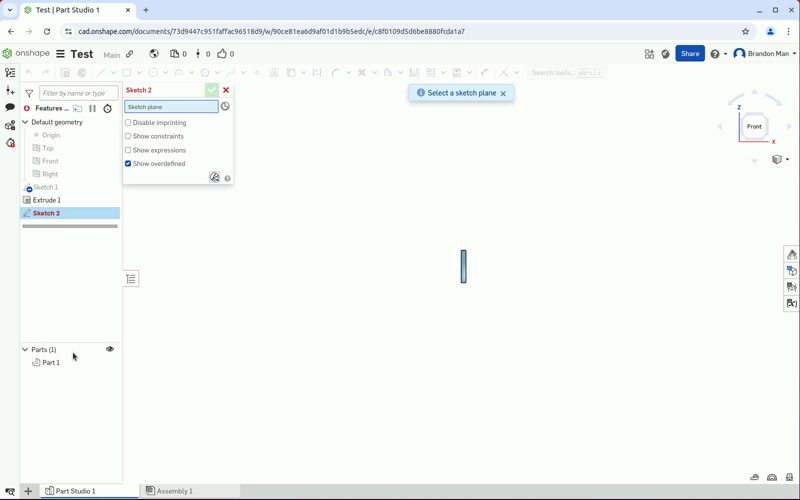
mouse_move(73, 163)
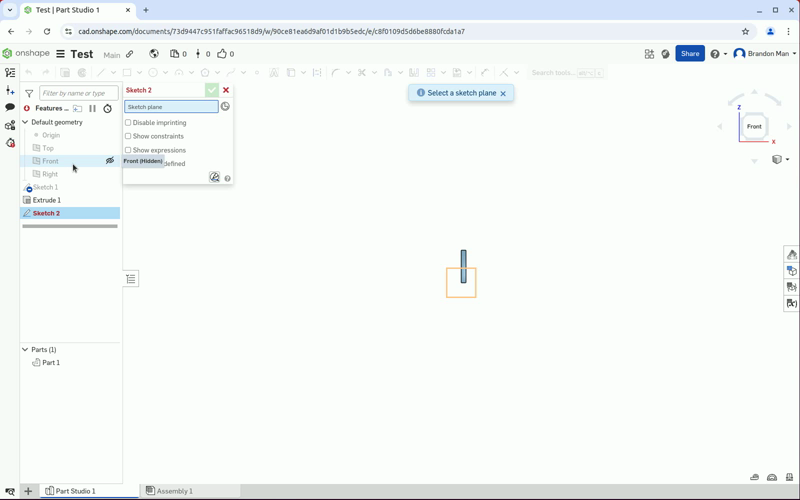
click(73, 163)
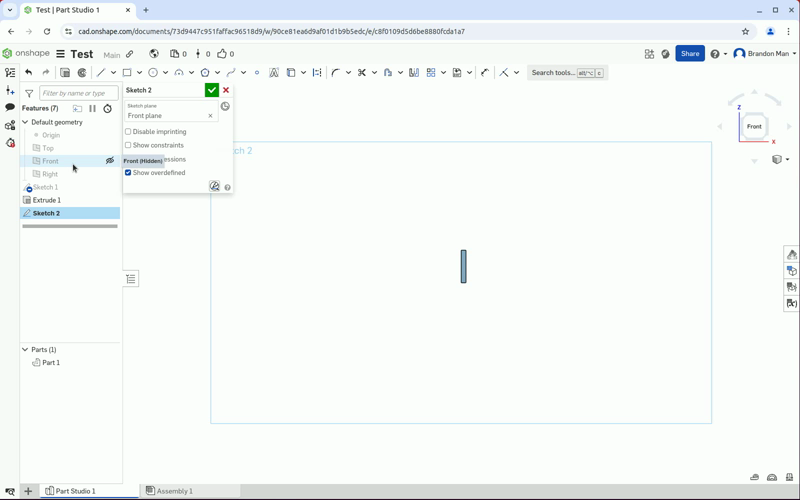
mouse_move(73, 352)
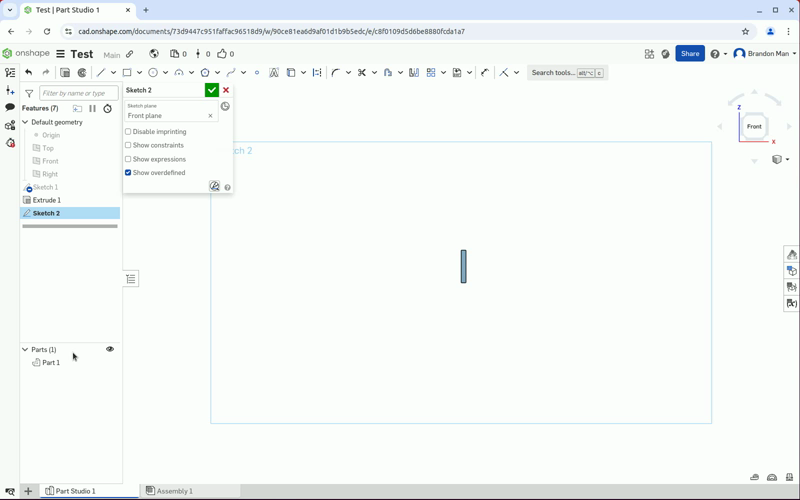
key(y)
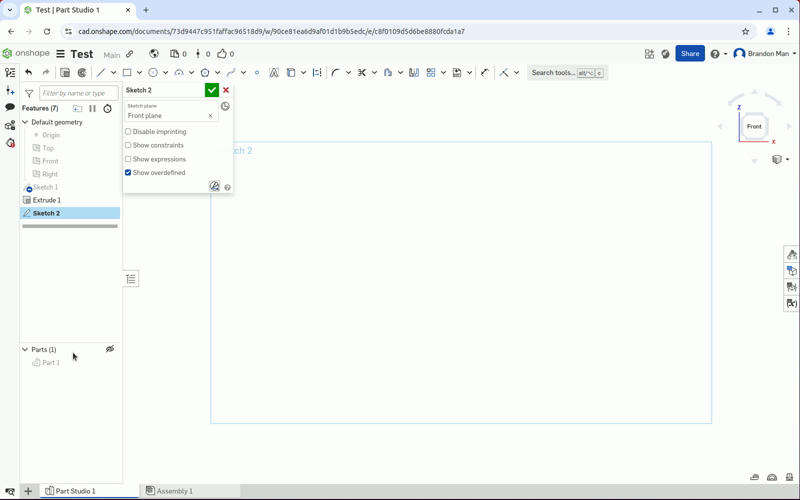
key(l)
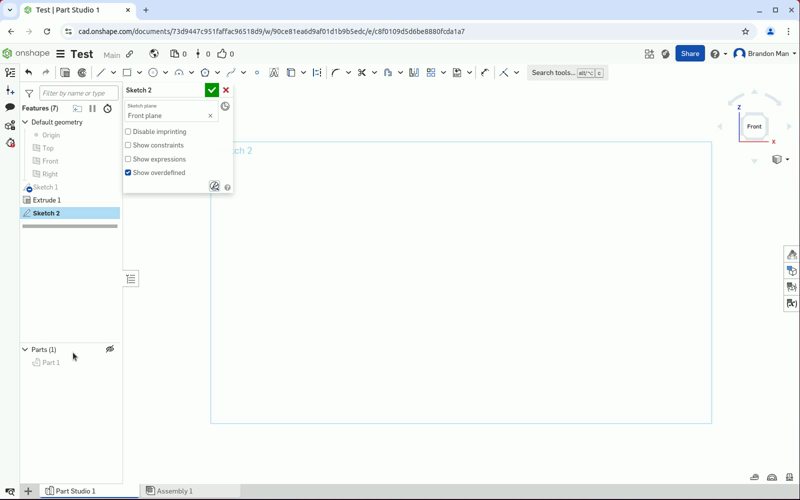
key_down(shift)
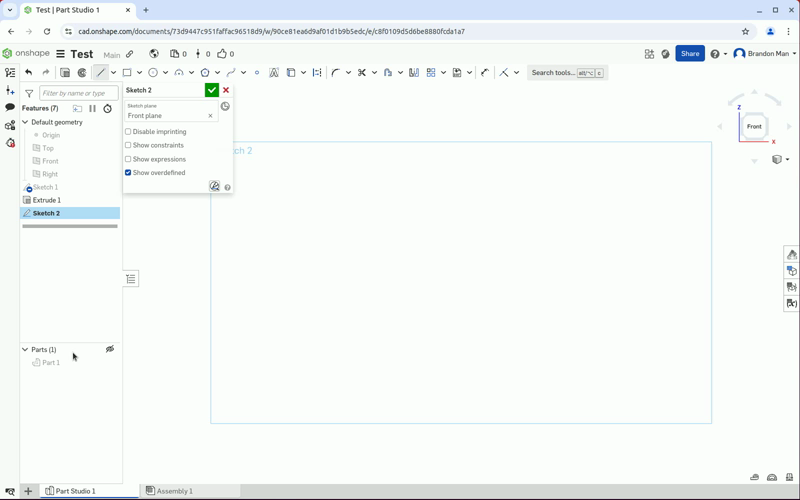
mouse_move(348, 282)
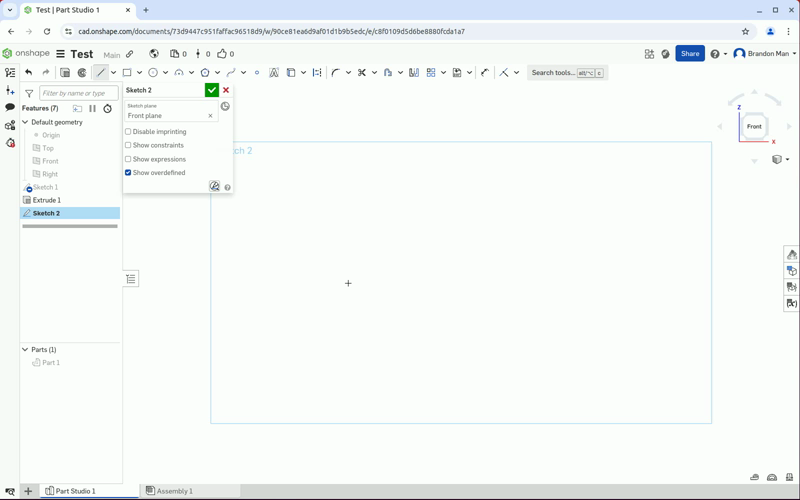
click(348, 282)
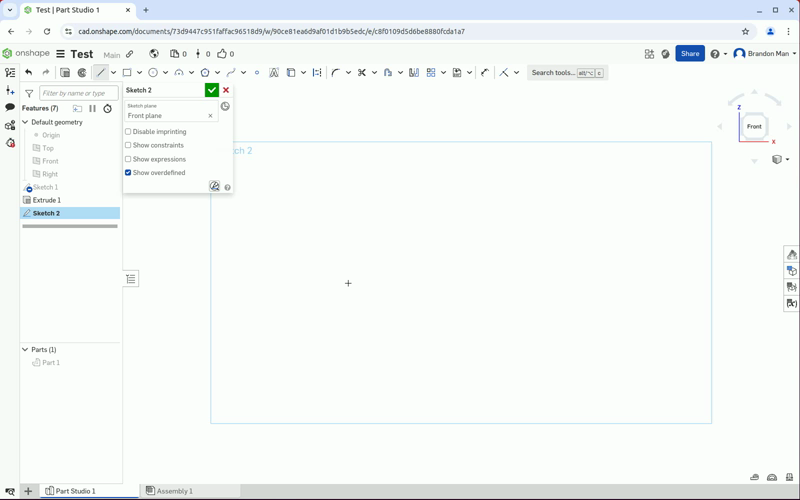
key_up(shift)
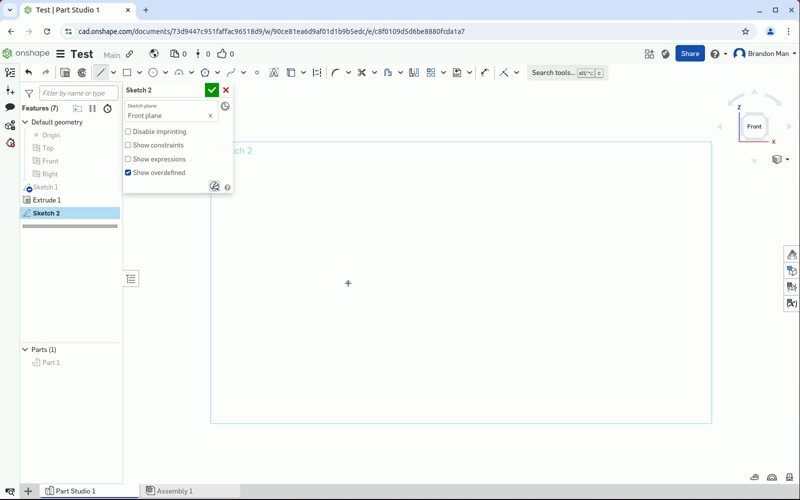
key_down(shift)
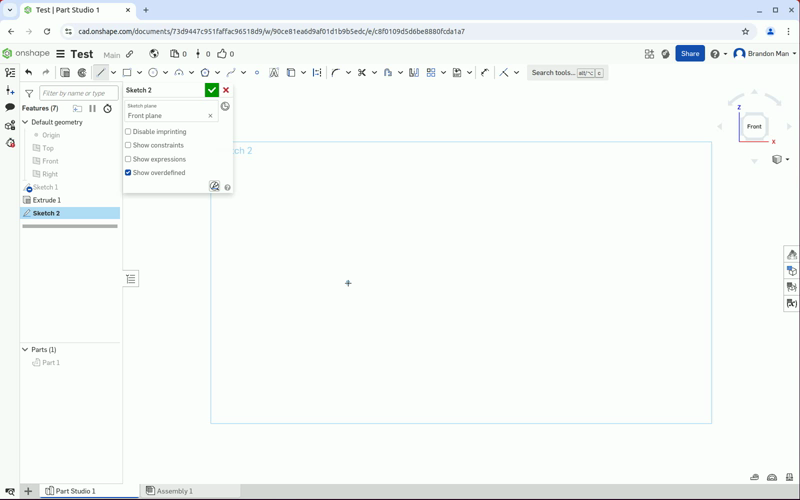
mouse_move(460, 282)
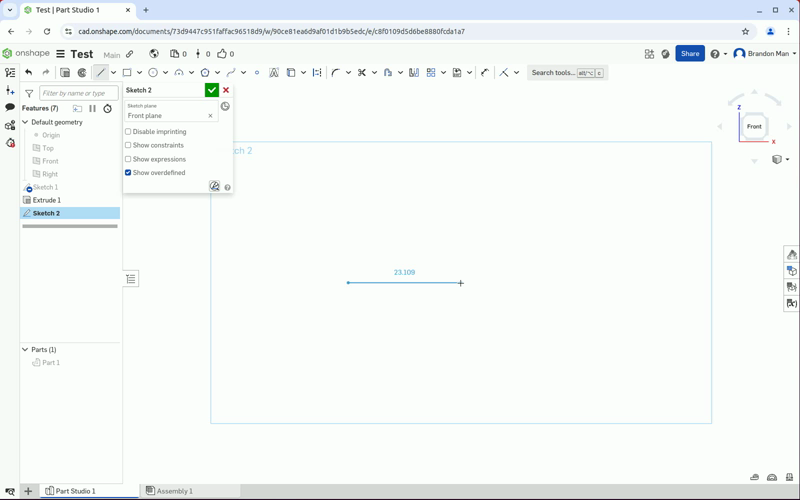
click(460, 282)
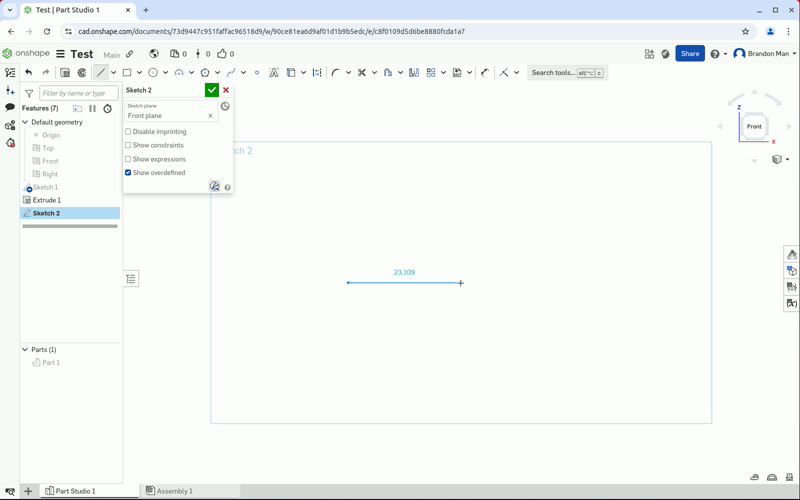
key_up(shift)
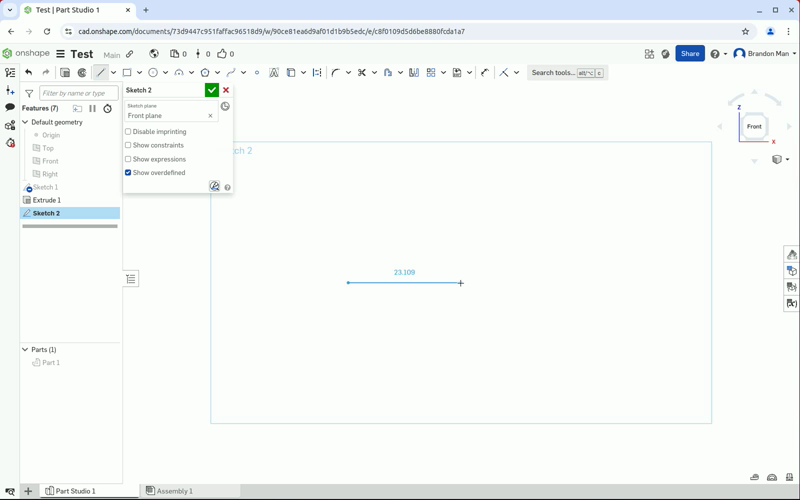
key_down(shift)
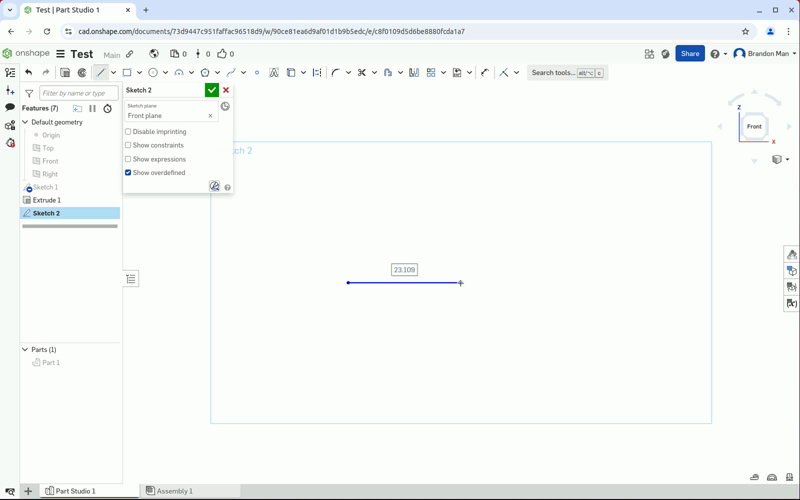
mouse_move(490, 282)
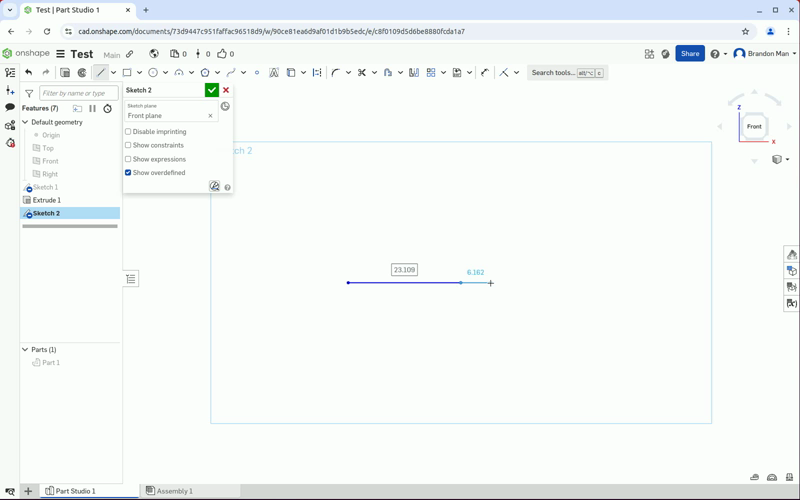
mouse_move(460, 252)
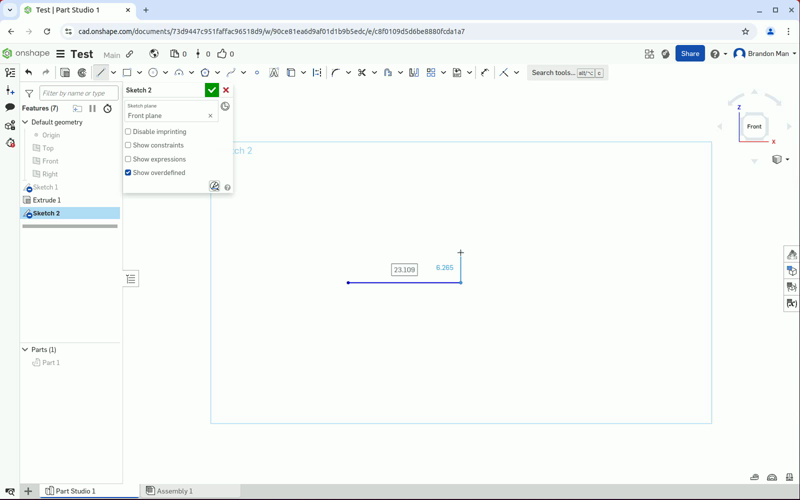
click(460, 252)
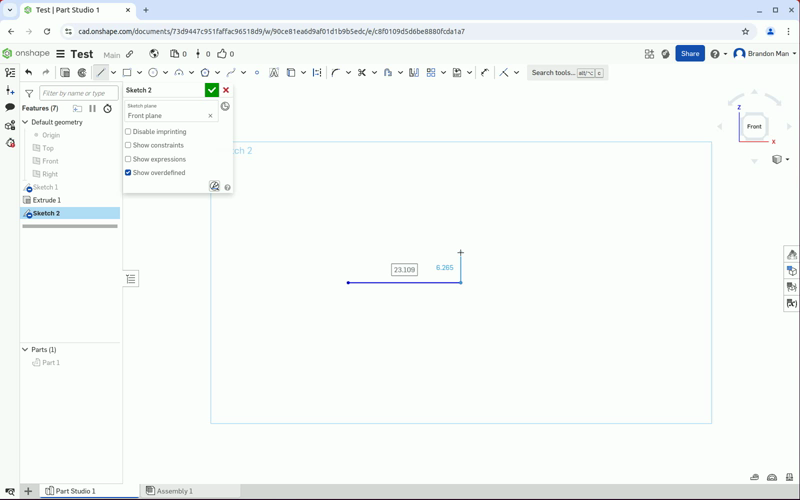
key_up(shift)
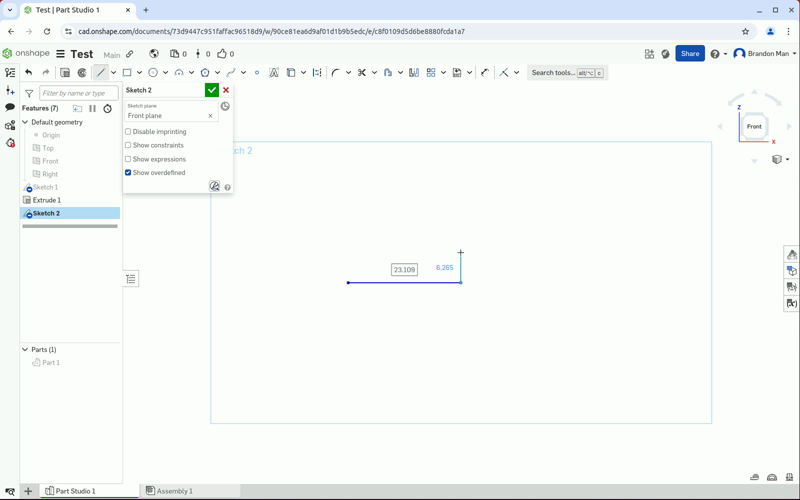
key_down(shift)
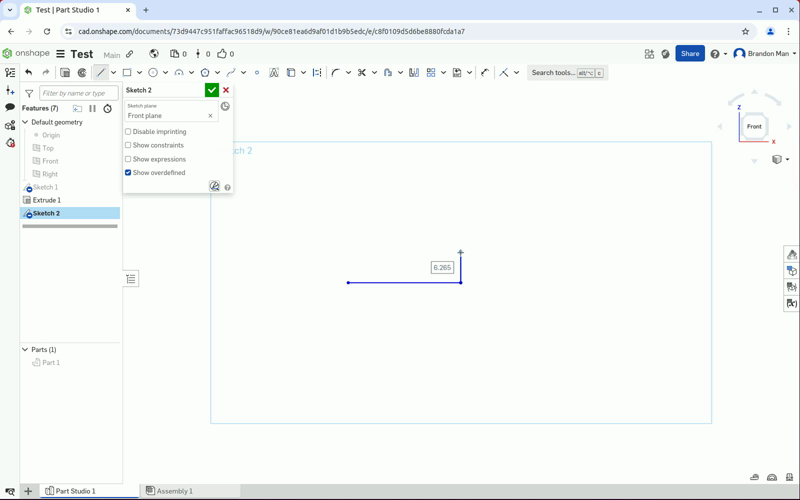
mouse_move(348, 252)
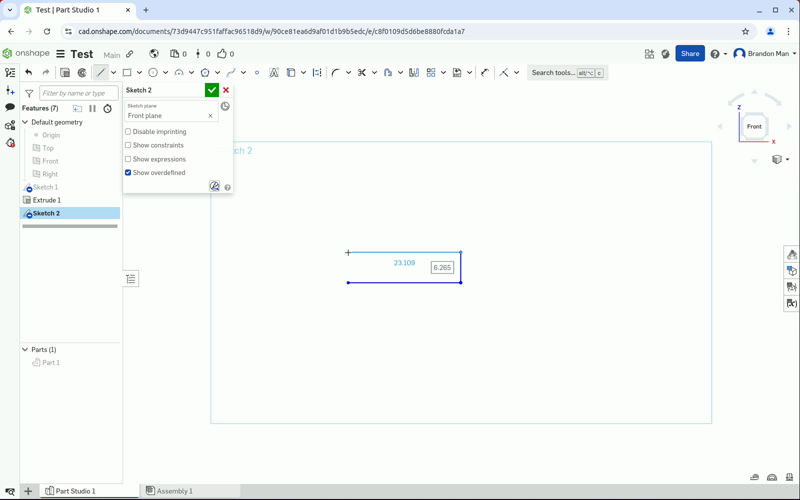
click(348, 252)
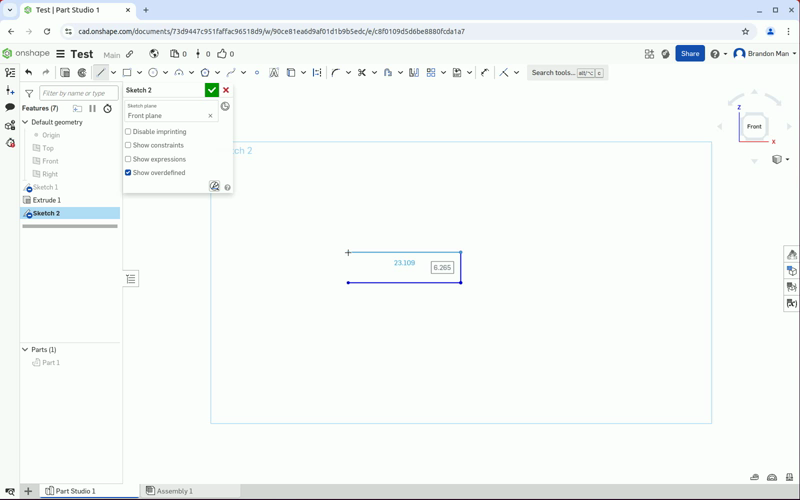
key_up(shift)
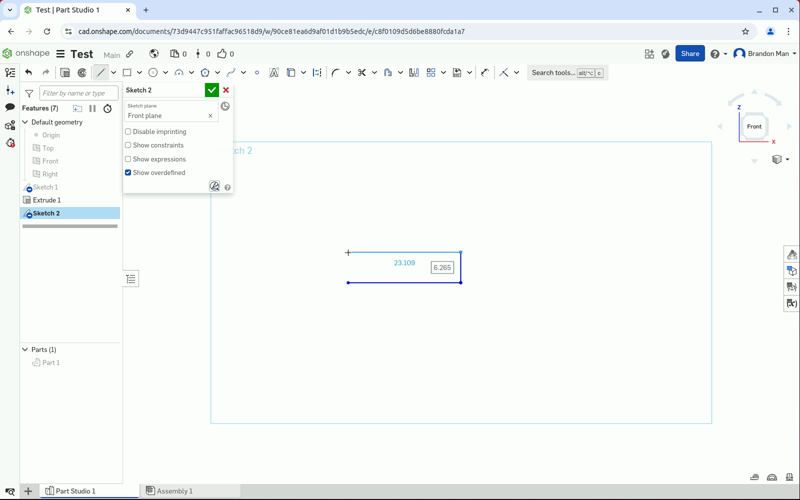
mouse_move(378, 252)
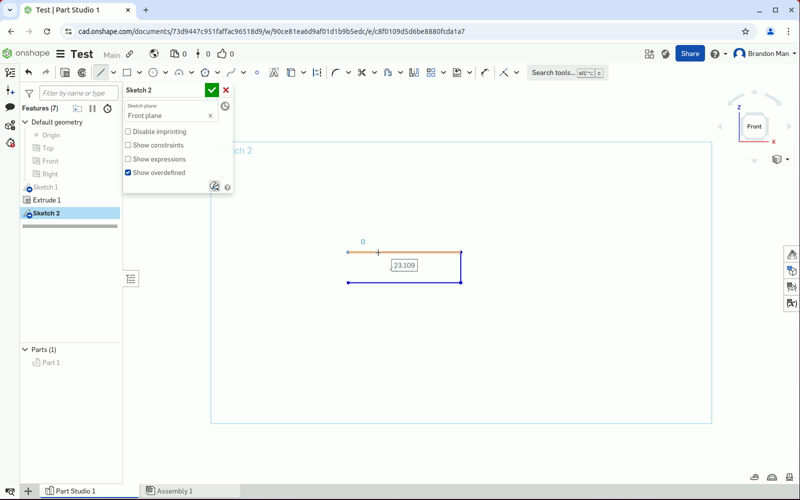
key_down(shift)
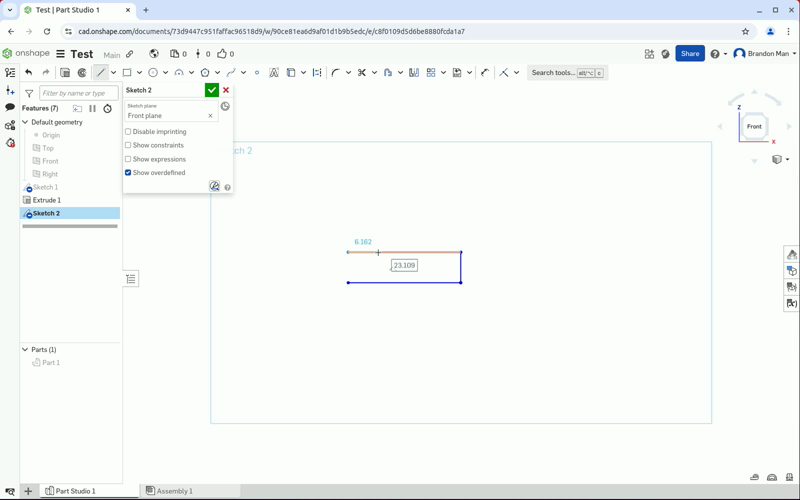
mouse_move(348, 282)
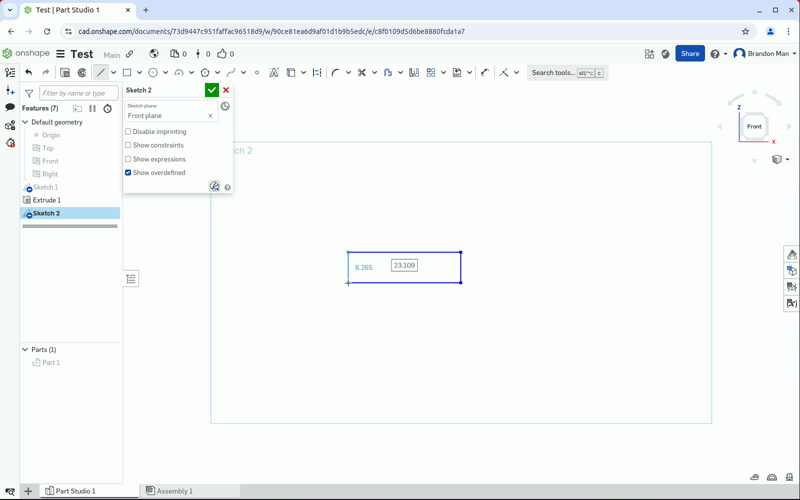
key_up(shift)
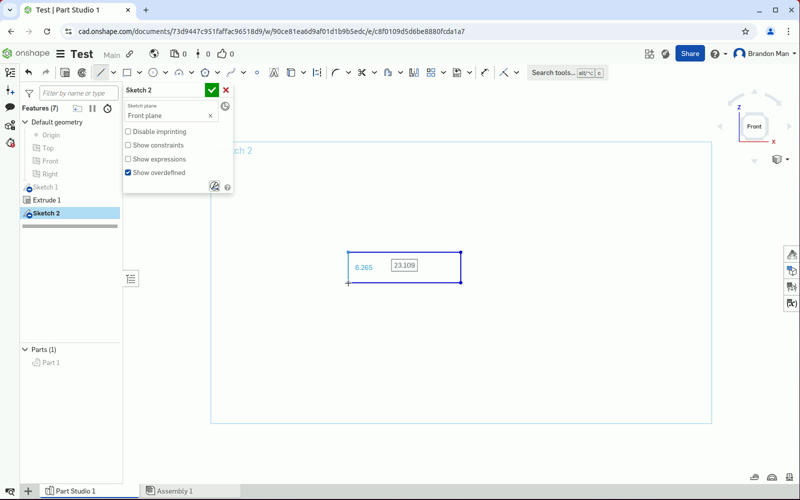
click(348, 282)
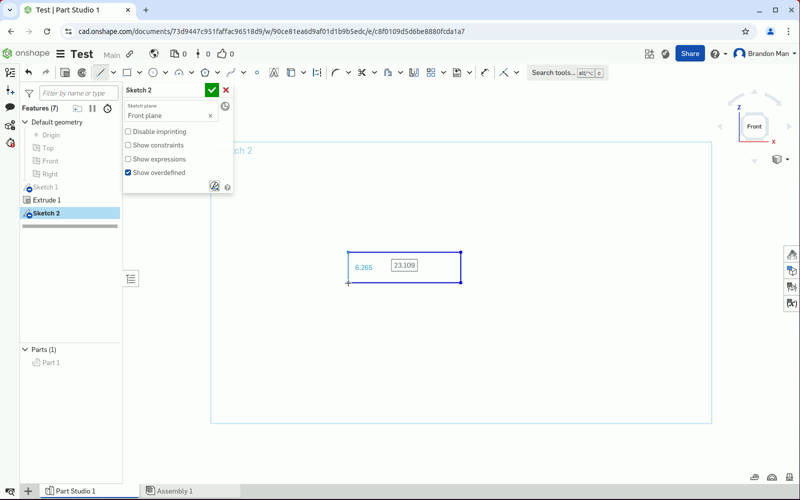
key(esc)
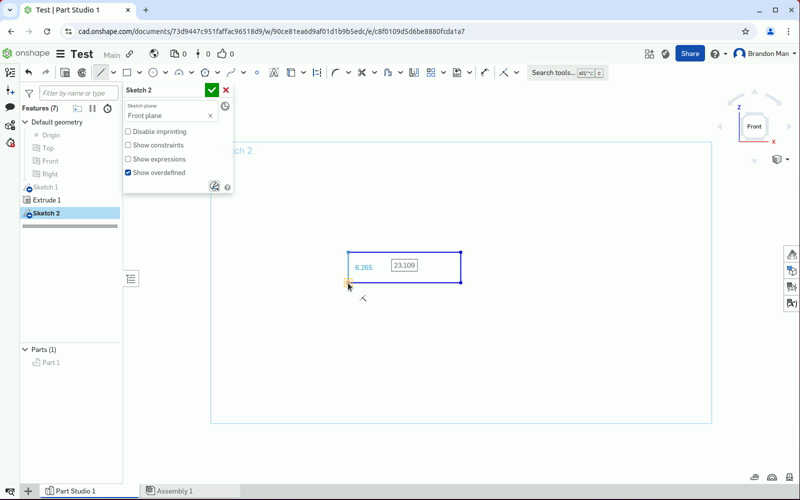
mouse_move(352, 257)
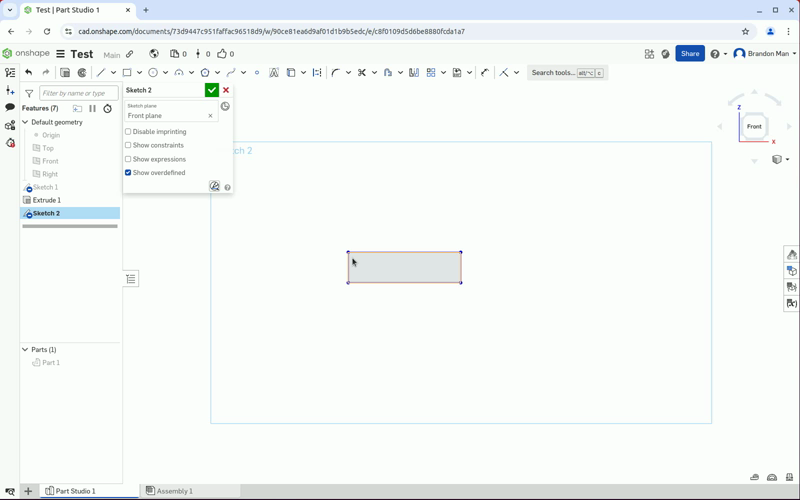
click(352, 257)
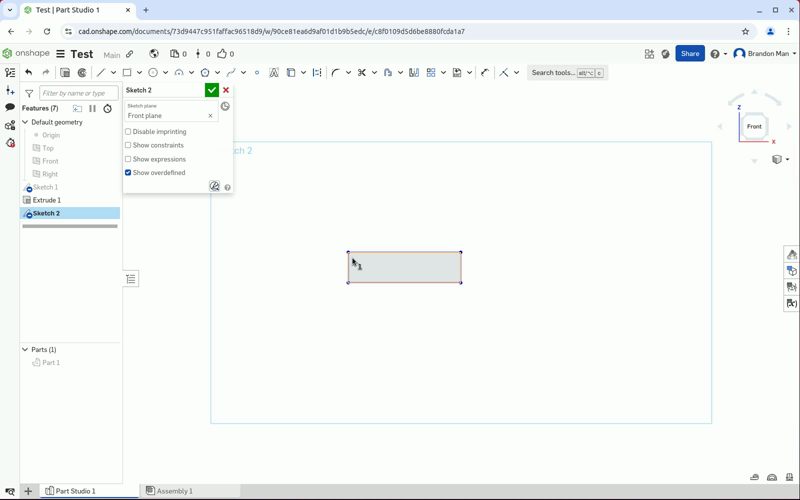
mouse_move(73, 352)
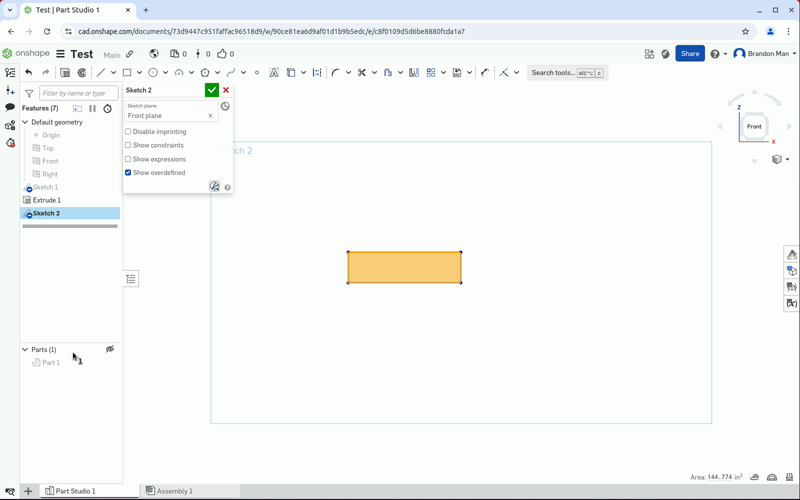
key(shift+y)
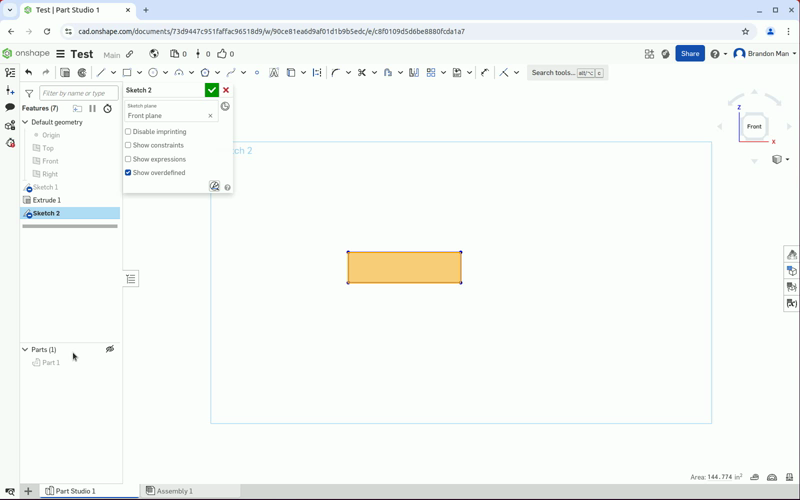
key(shift+e)
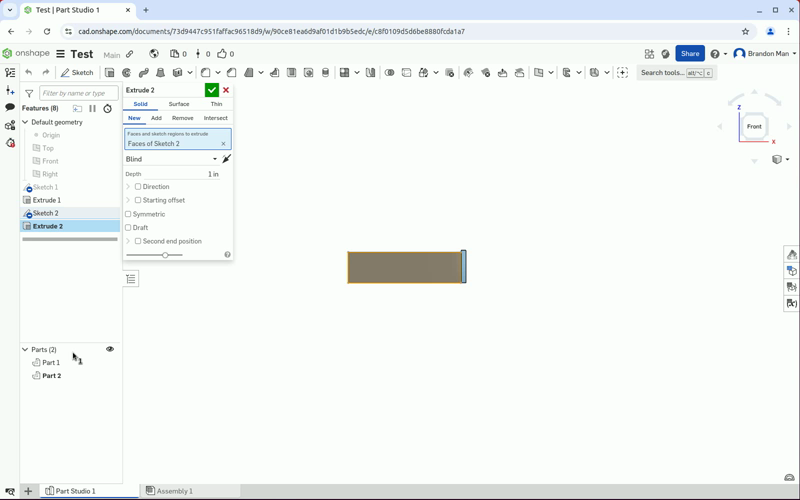
mouse_move(143, 106)
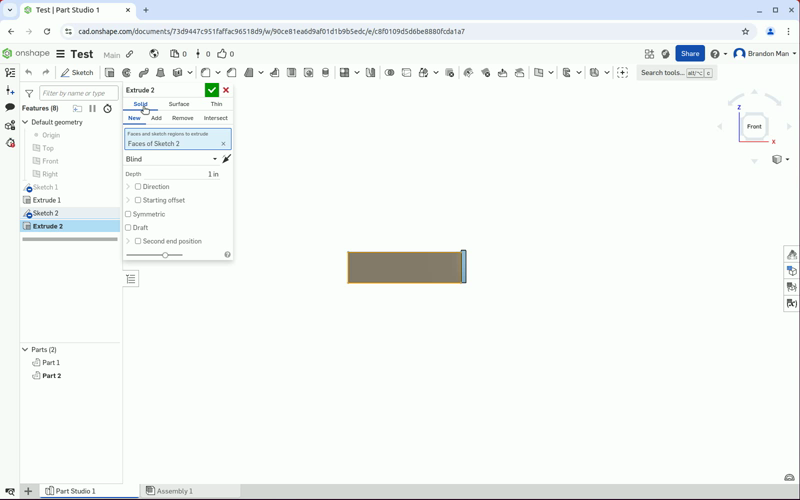
click(143, 106)
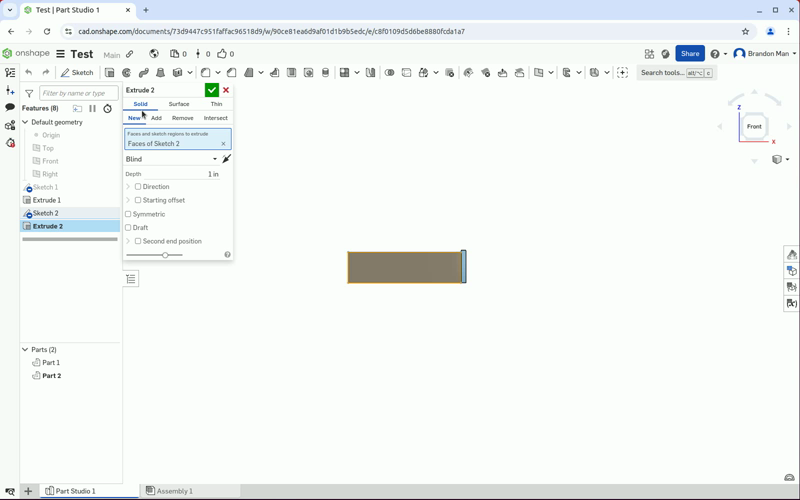
mouse_move(137, 120)
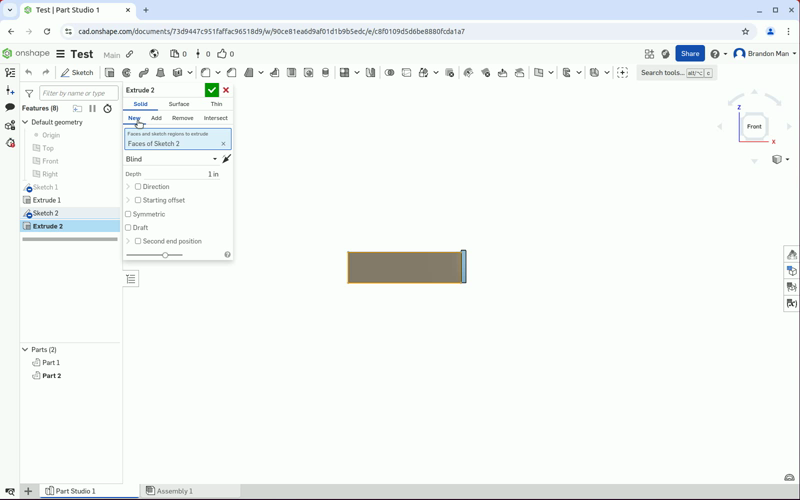
click(137, 120)
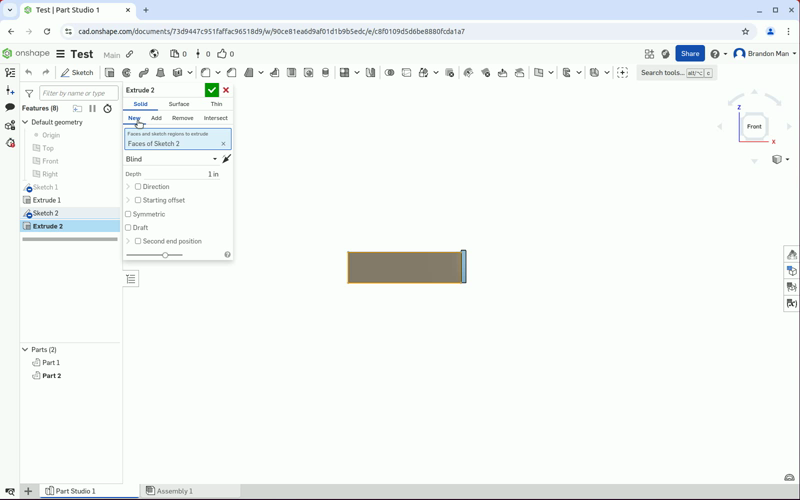
key(tab, 4)
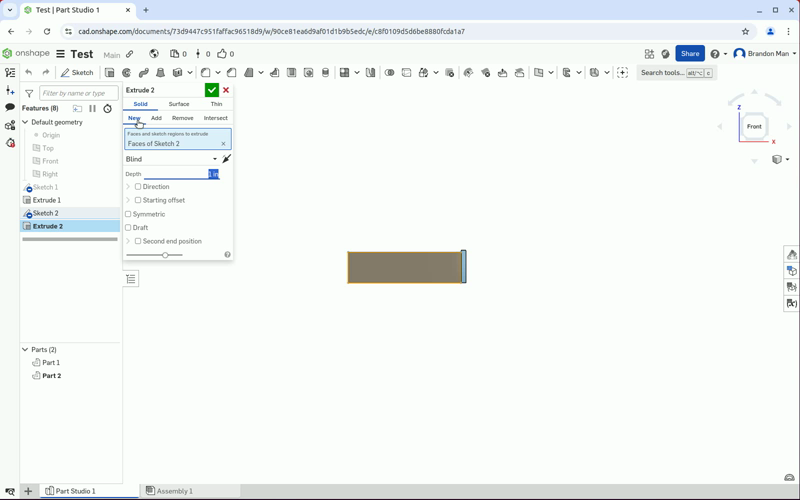
text(0.963)
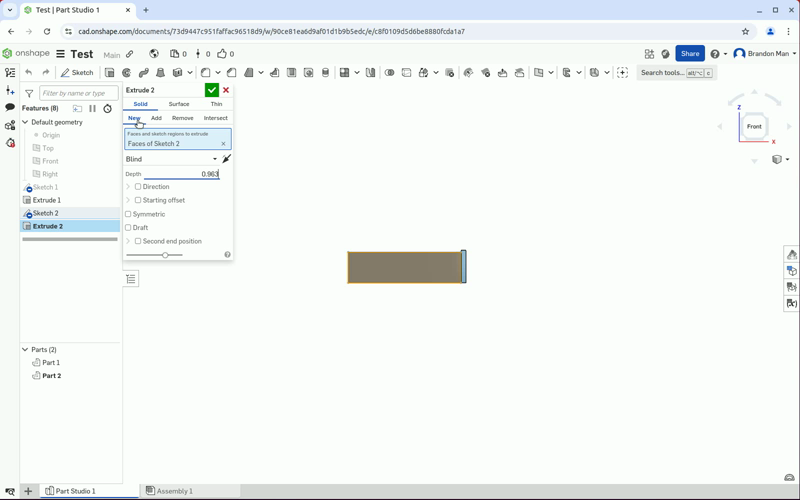
key(enter)
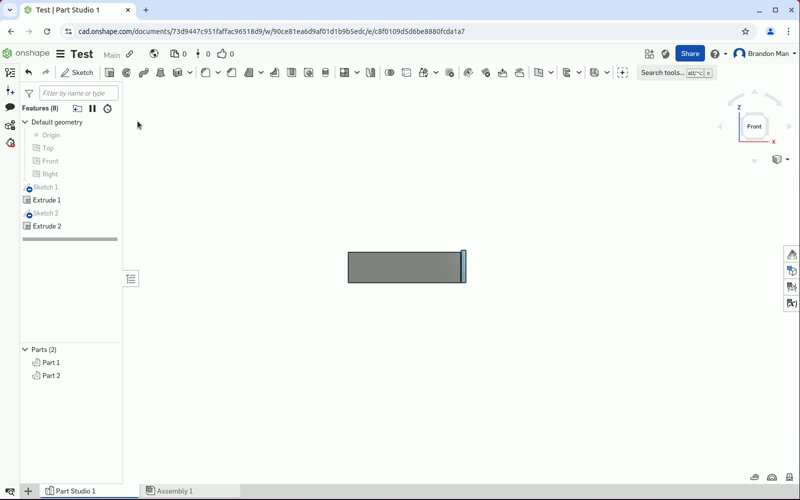
key(shift+h)
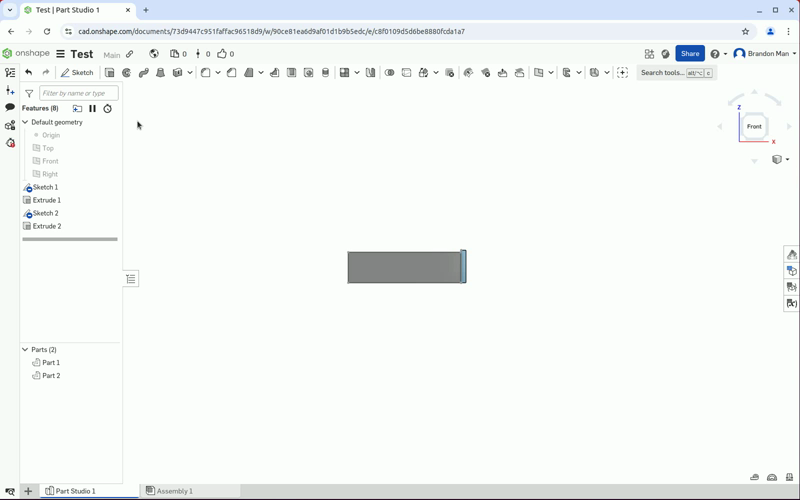
key(shift+h)
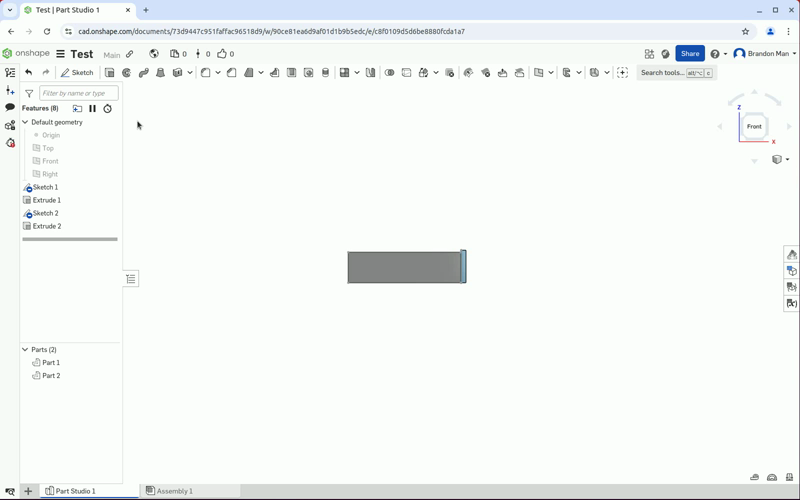
key(shift+7)
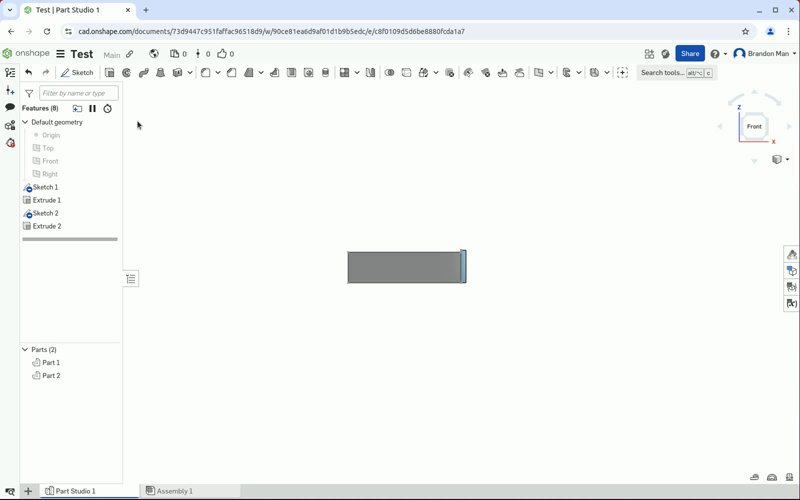
key(left, 2)
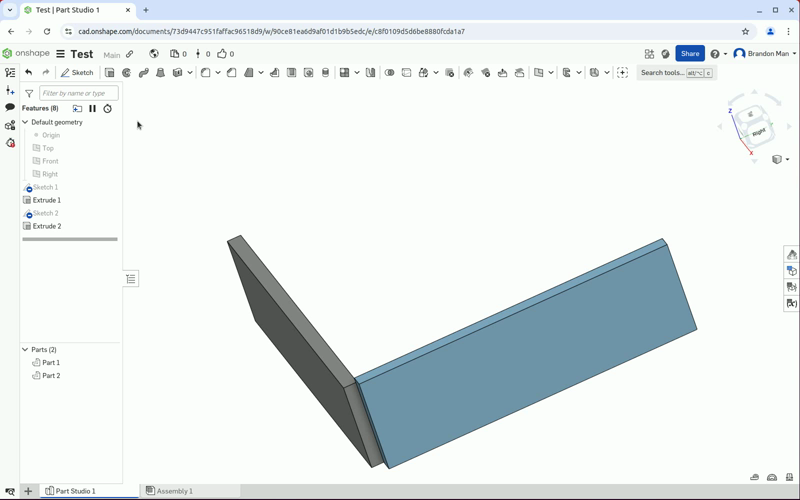
key(down, 2)
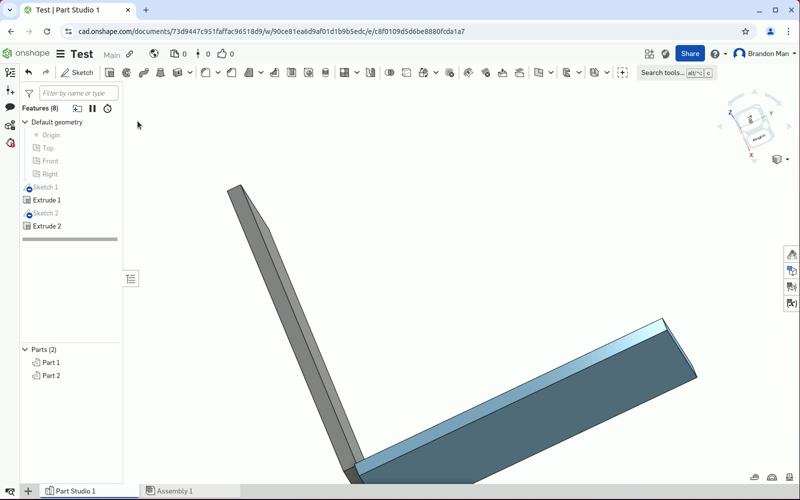
key(up, 2)
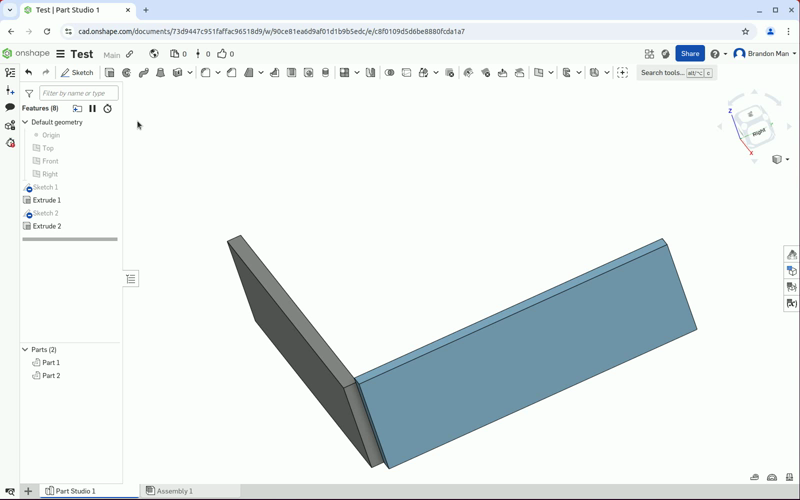
key(right, 2)
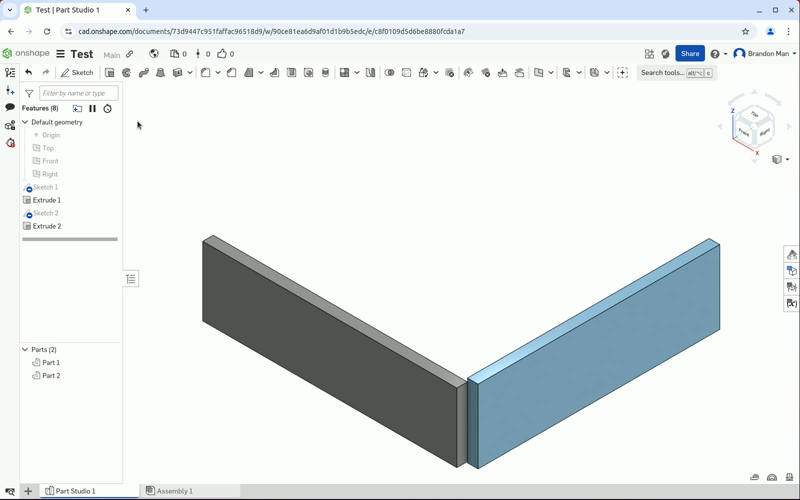
mouse_move(73, 189)
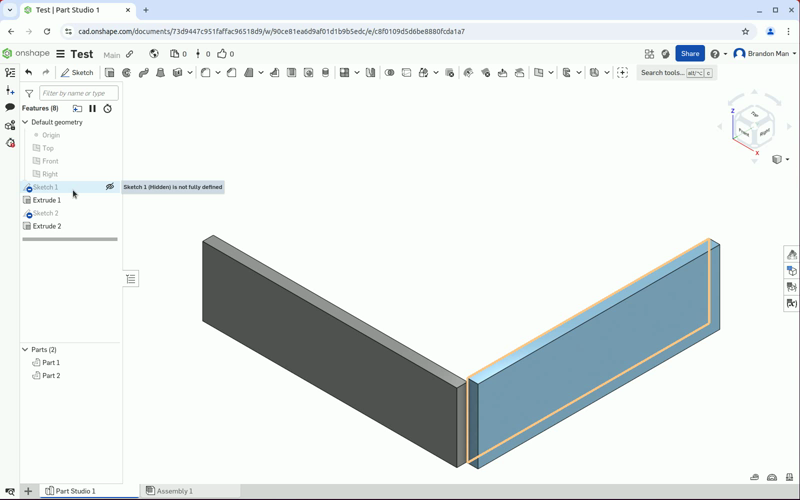
click(73, 189)